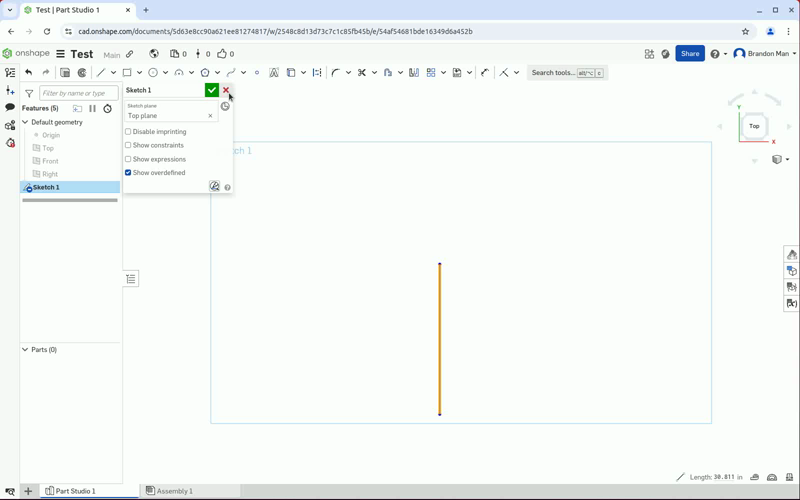
key(shift+h)
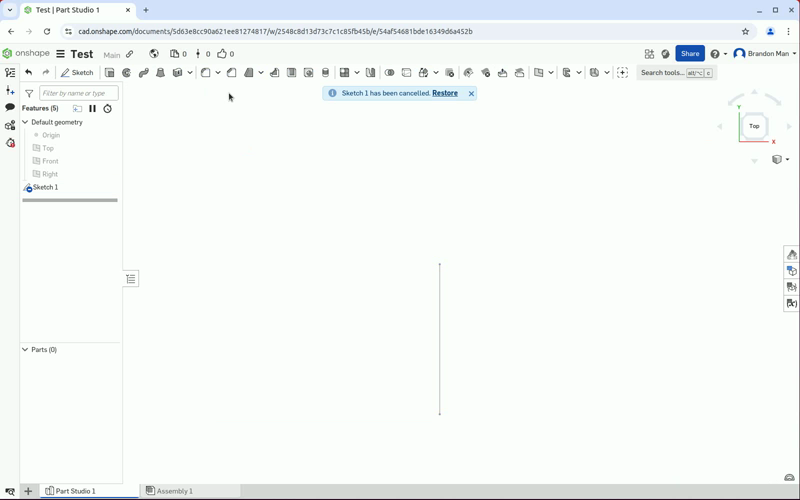
key(shift+s)
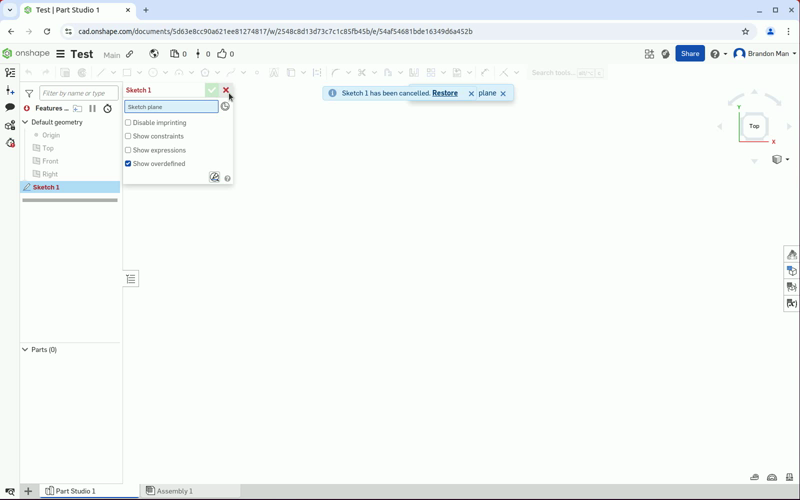
mouse_move(73, 150)
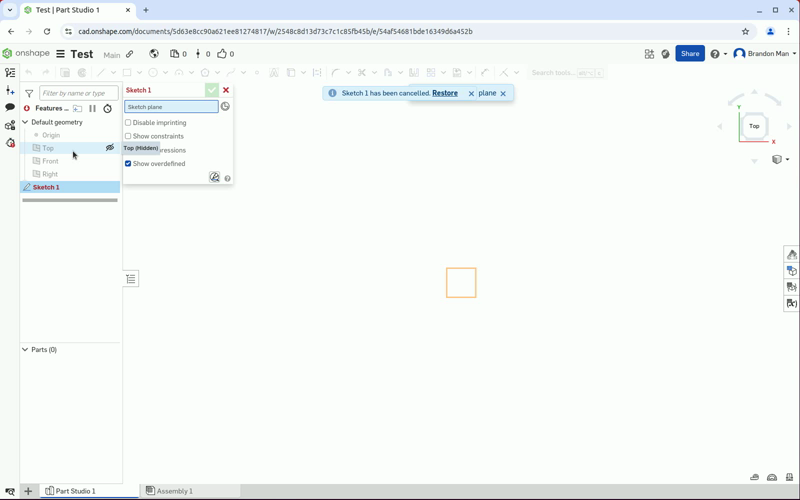
click(73, 150)
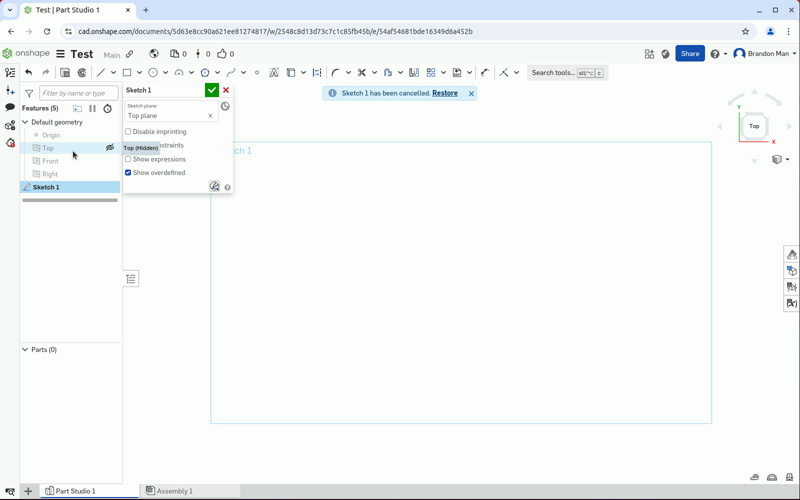
mouse_move(73, 352)
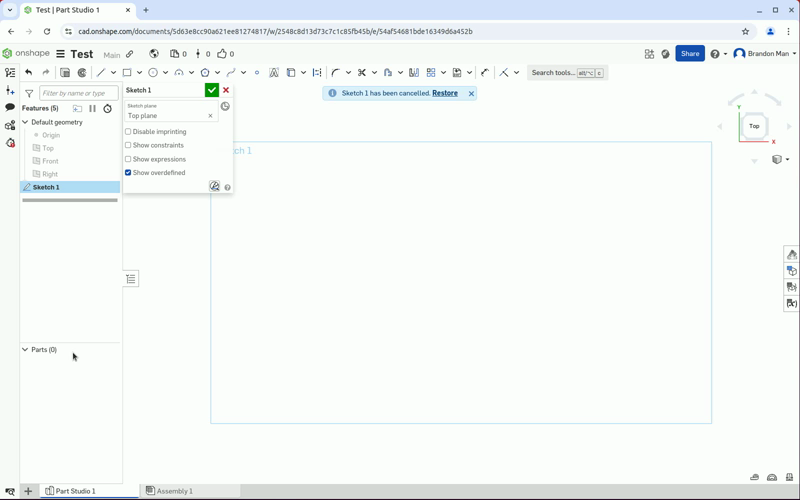
key(y)
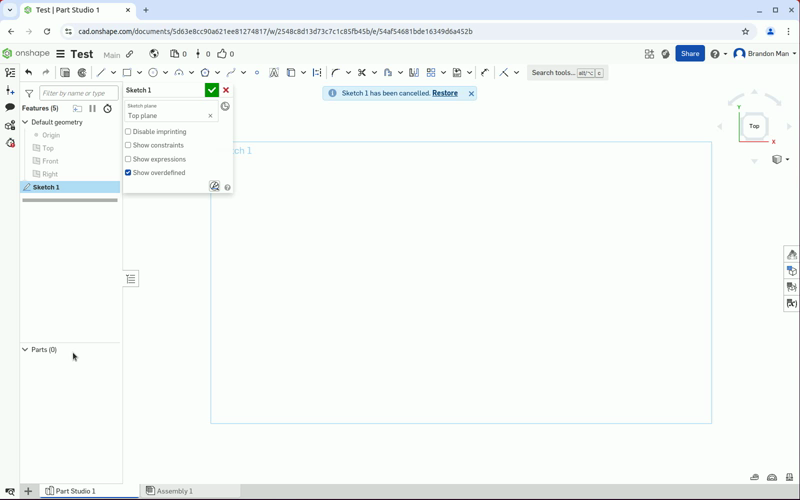
key(c)
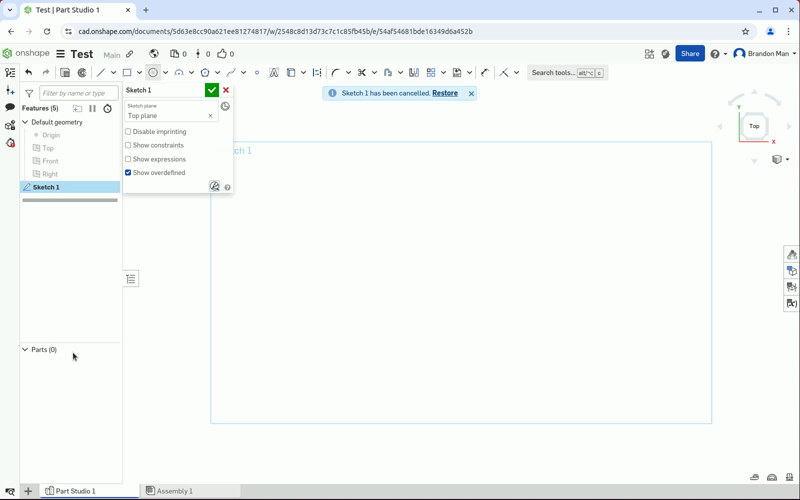
key_down(shift)
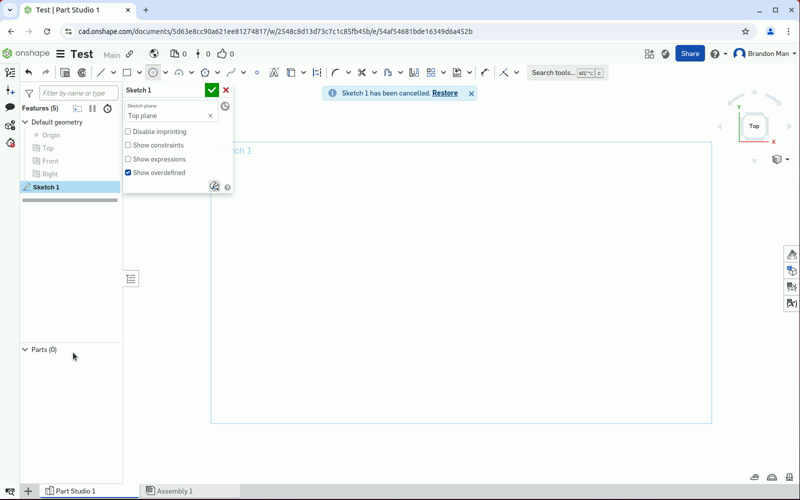
mouse_move(461, 282)
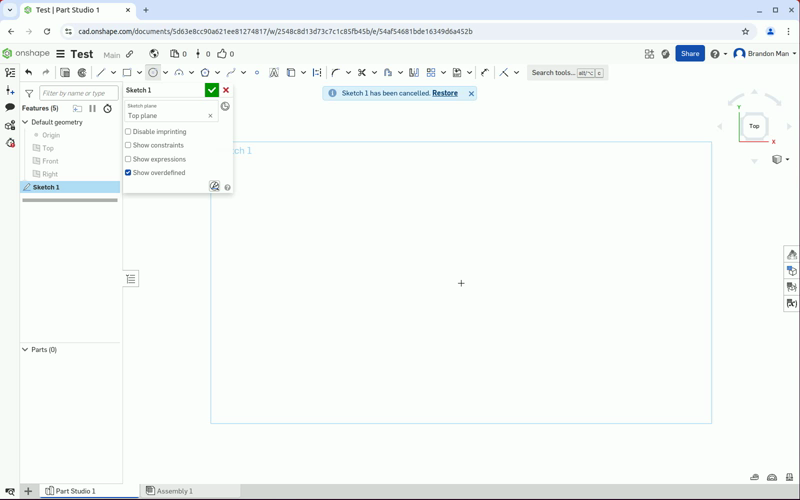
click(461, 282)
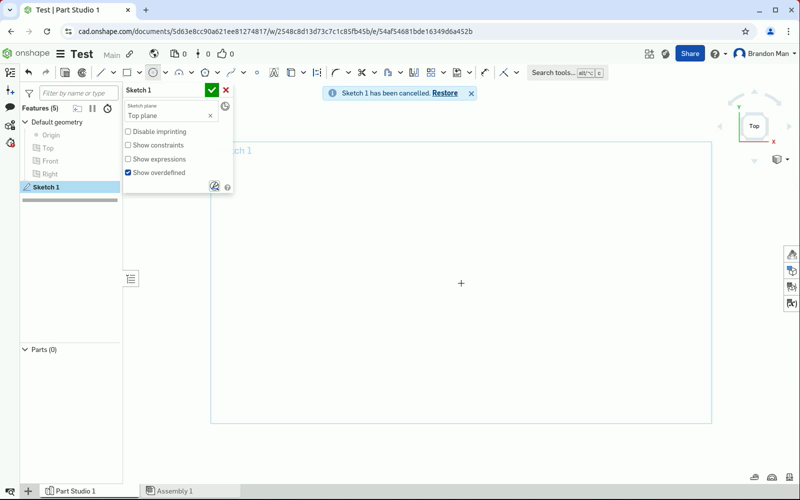
key_up(shift)
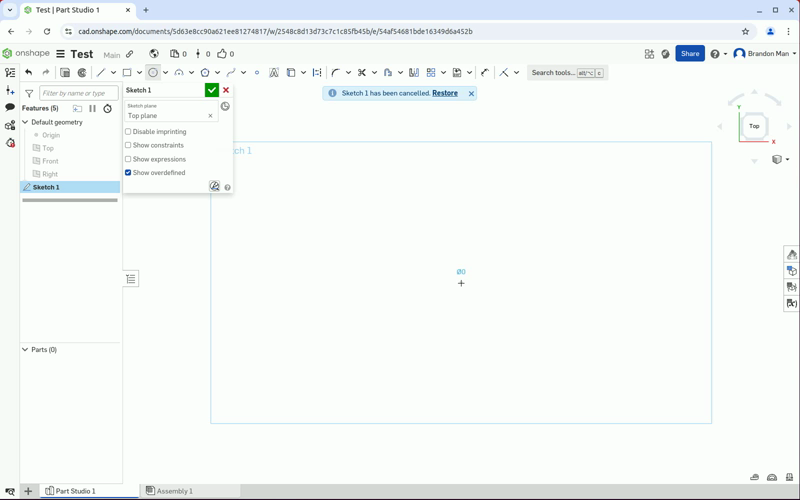
mouse_move(574, 282)
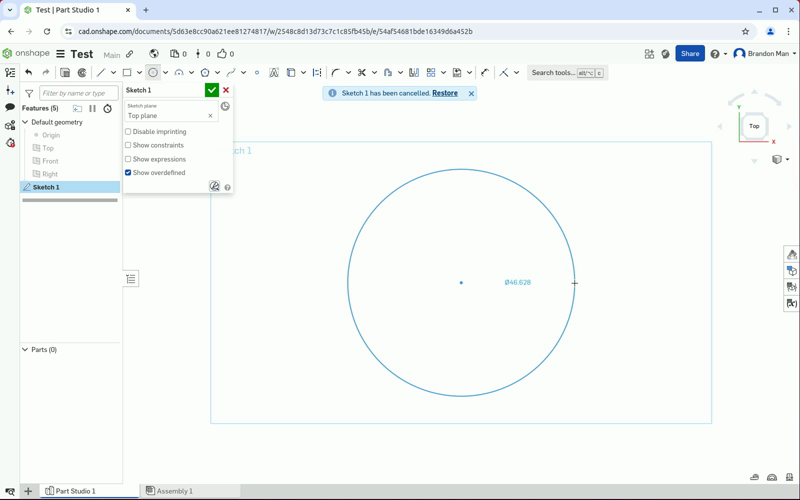
click(574, 282)
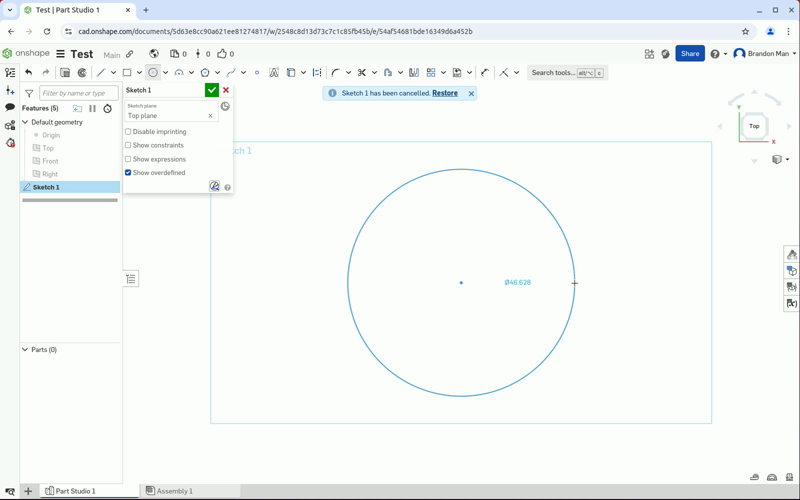
key(esc)
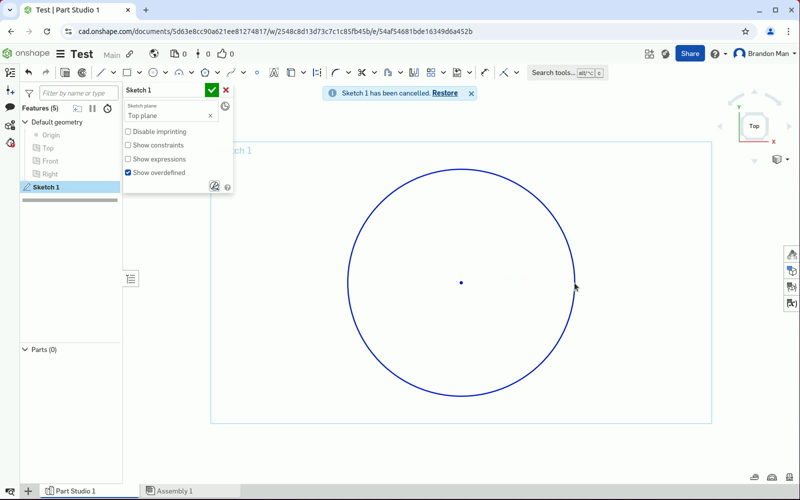
key(c)
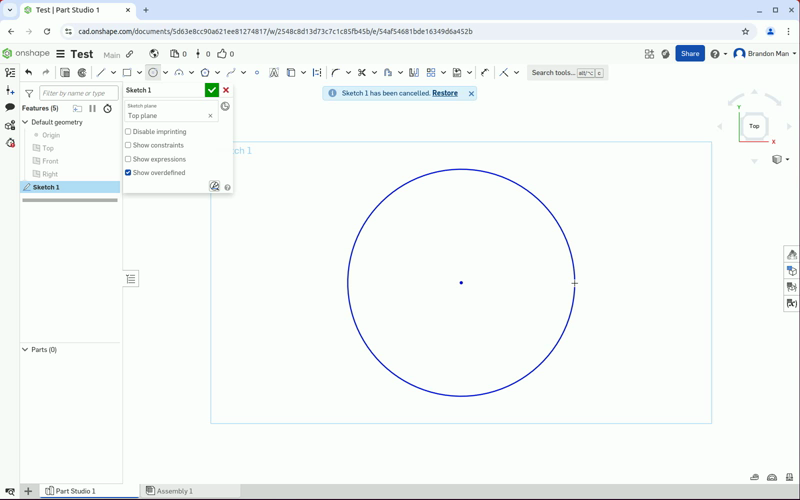
key_down(shift)
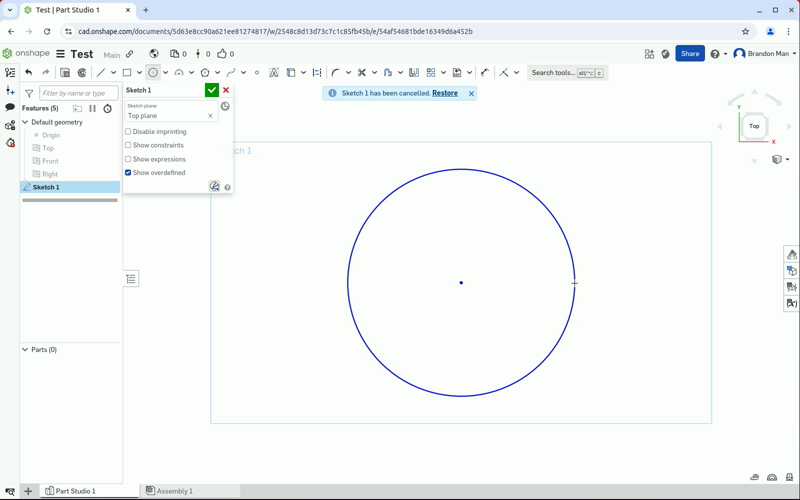
mouse_move(461, 282)
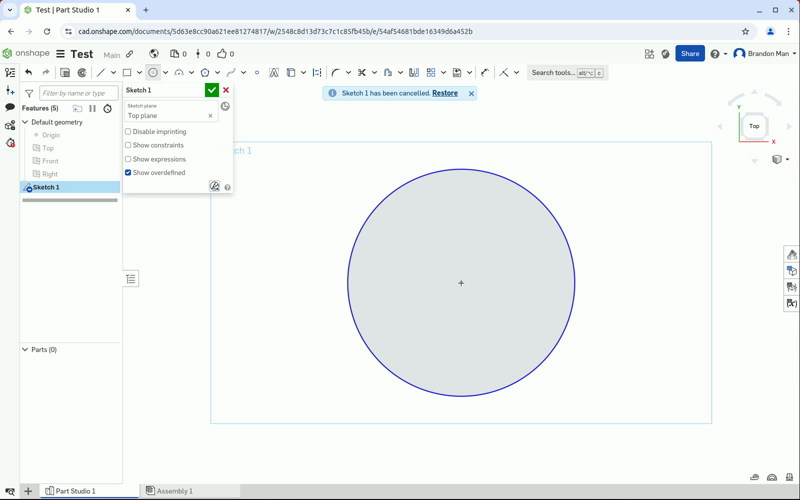
click(461, 282)
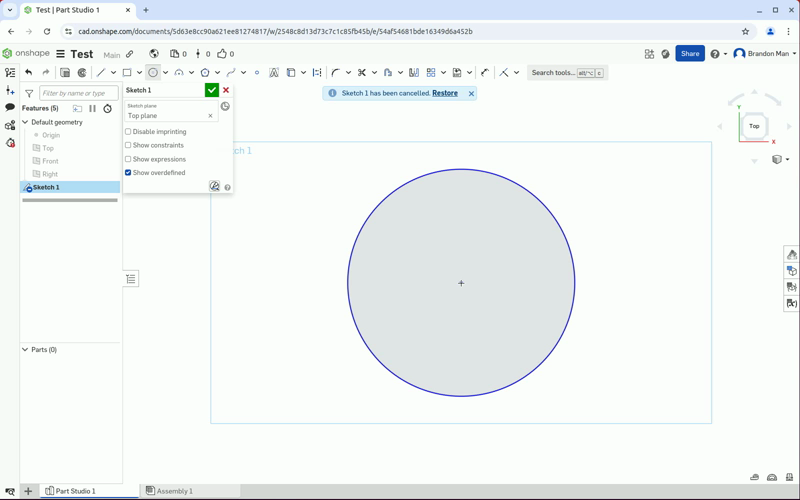
key_up(shift)
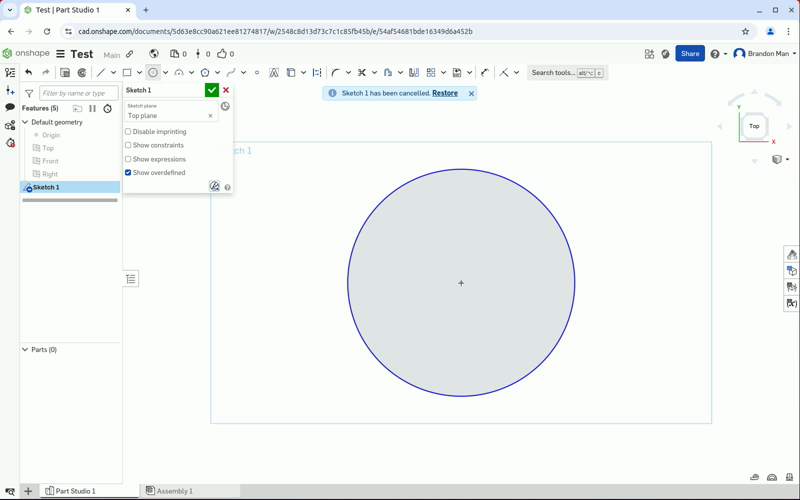
mouse_move(470, 282)
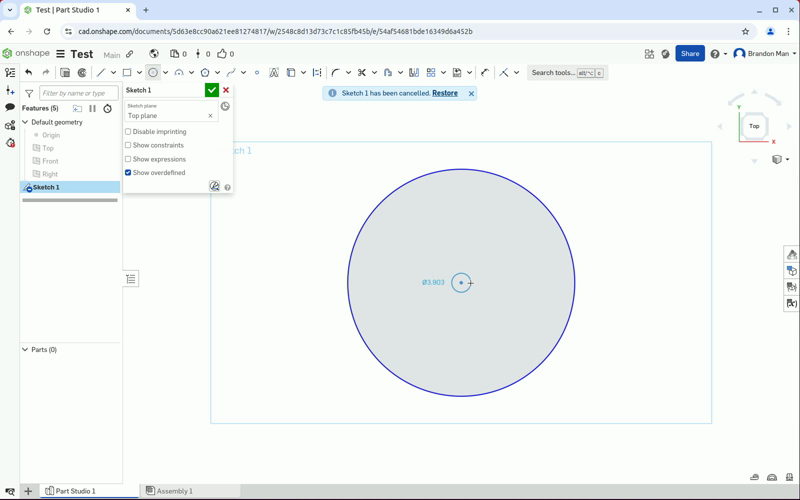
click(470, 282)
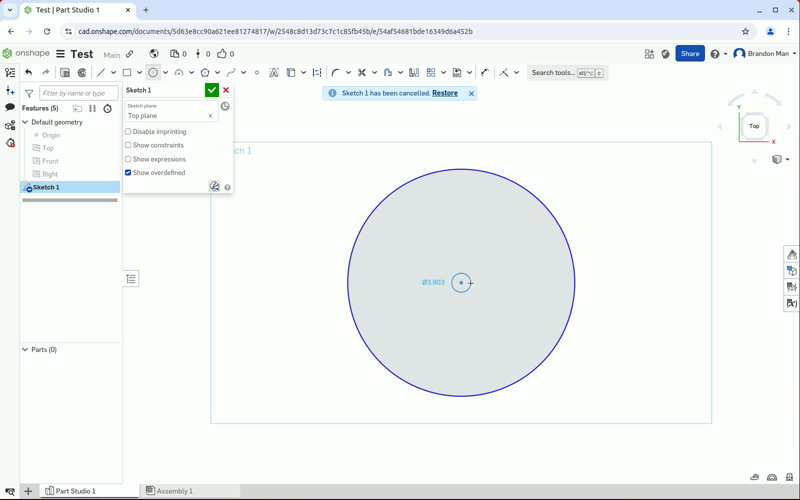
key(esc)
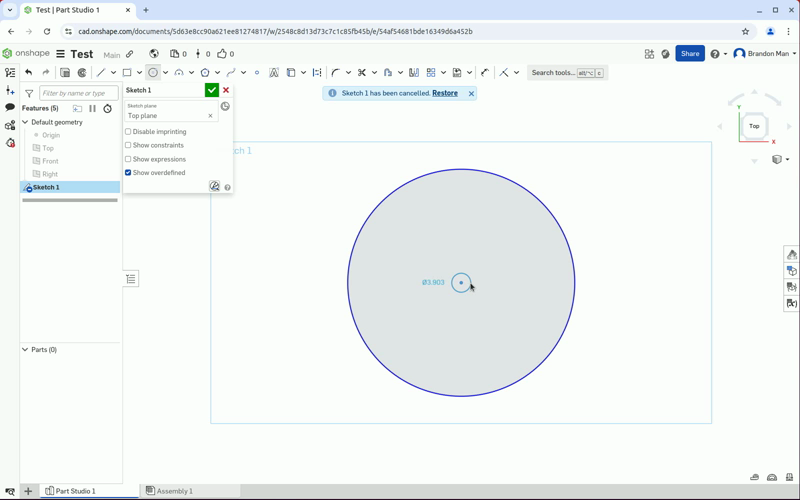
mouse_move(456, 351)
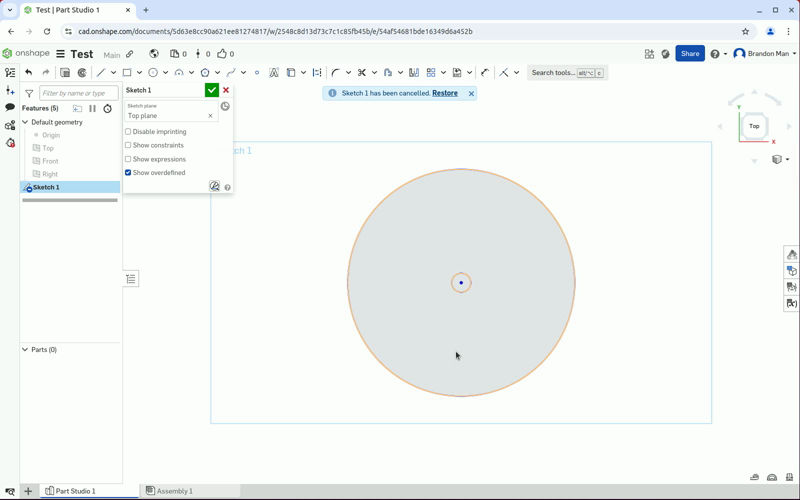
click(456, 351)
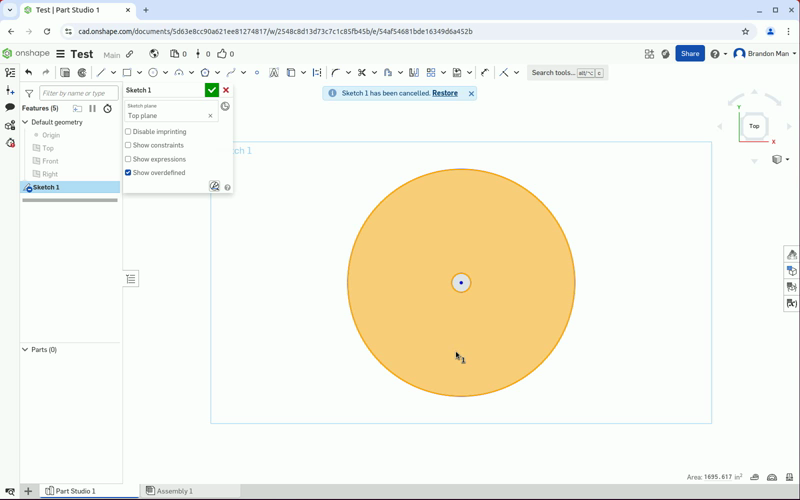
mouse_move(73, 352)
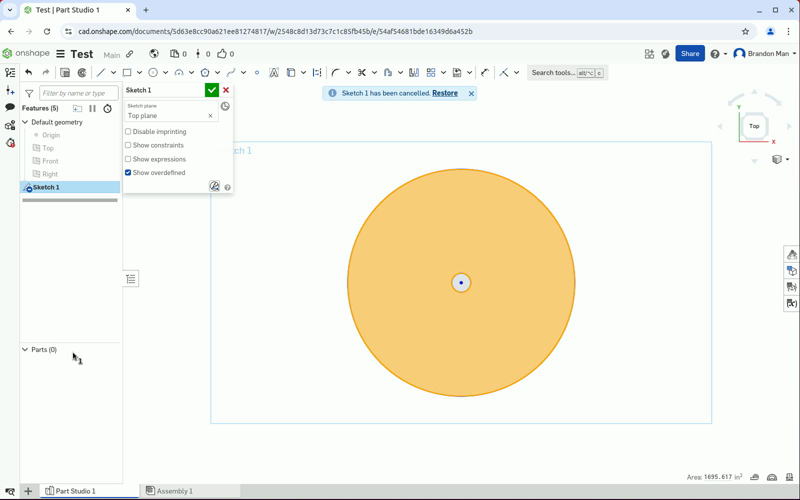
key(shift+y)
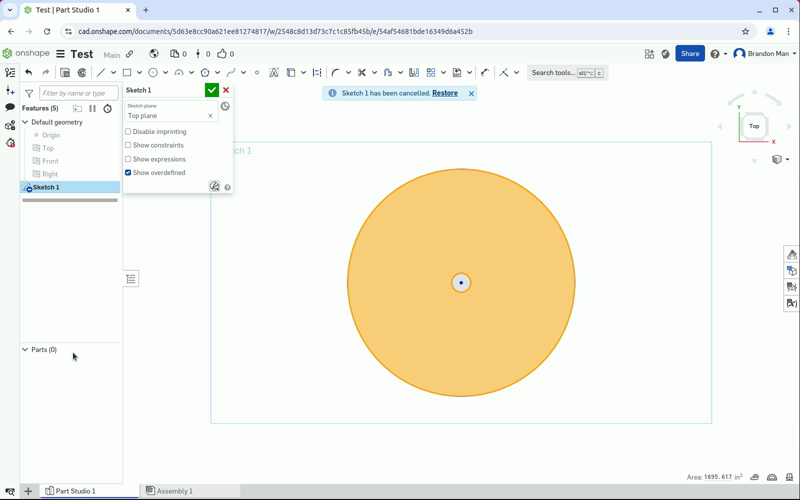
key(shift+e)
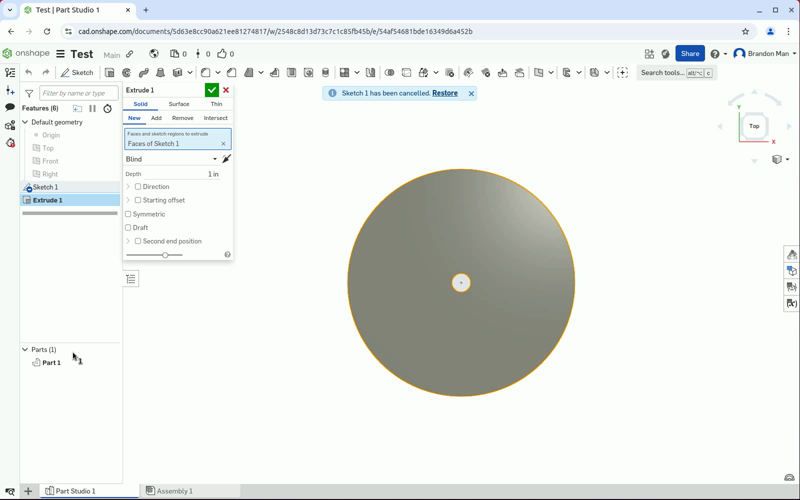
mouse_move(143, 106)
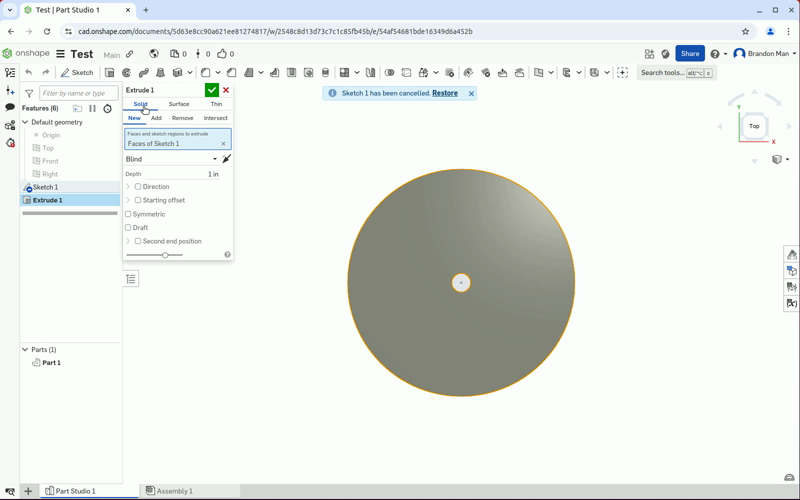
click(143, 106)
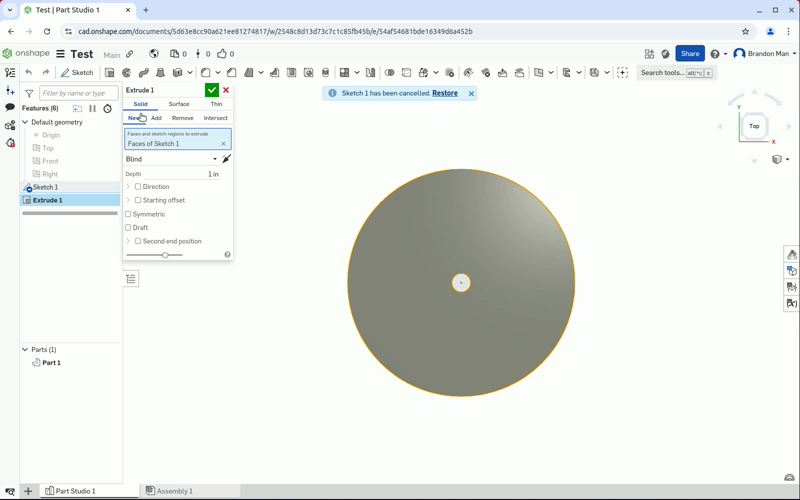
mouse_move(137, 120)
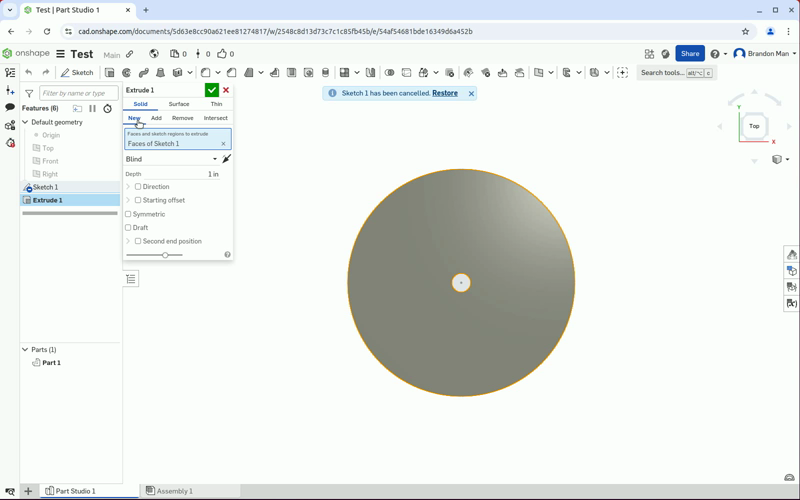
click(137, 120)
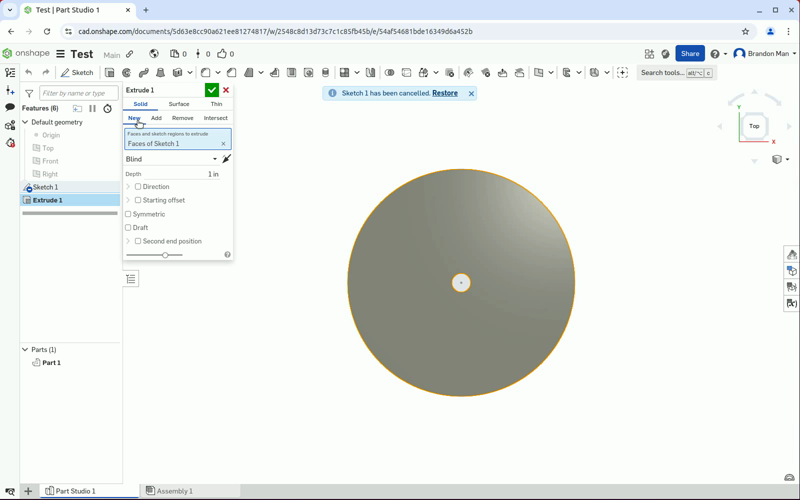
key(tab, 4)
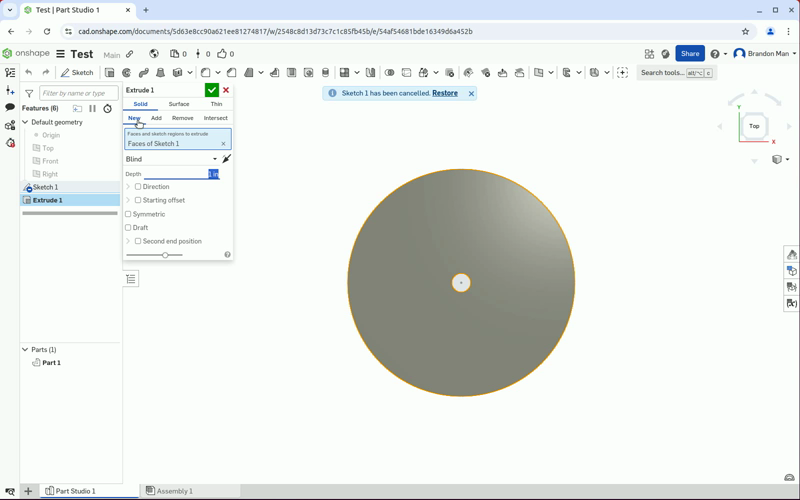
text(6.018)
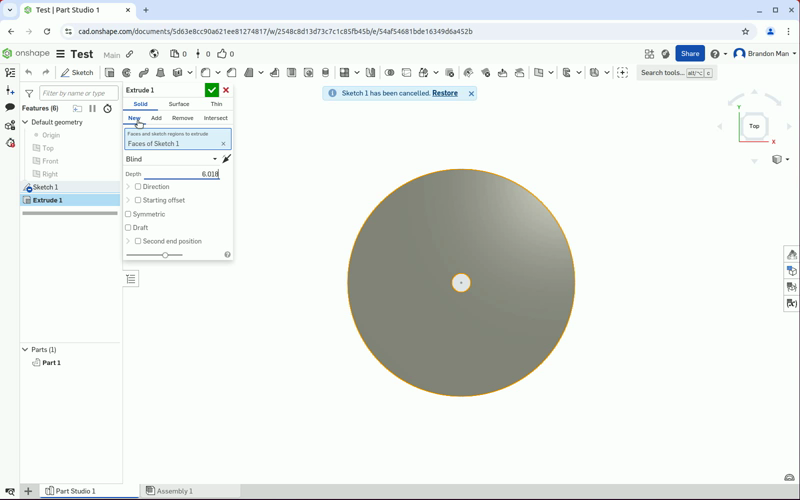
key(enter)
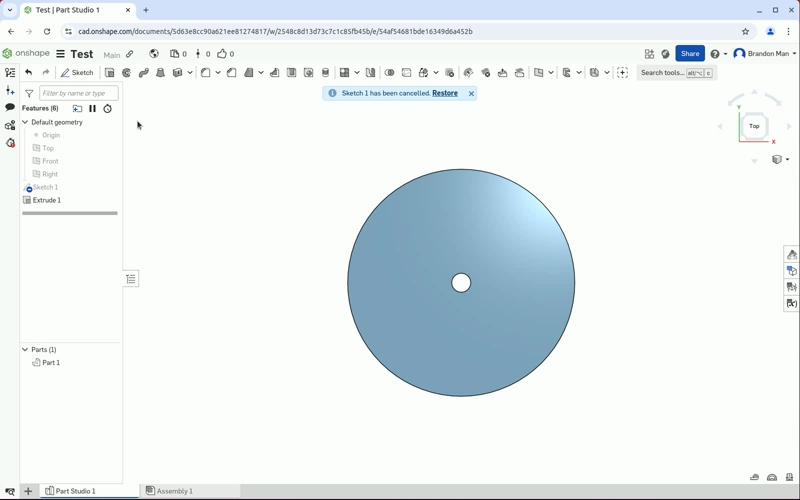
key(shift+h)
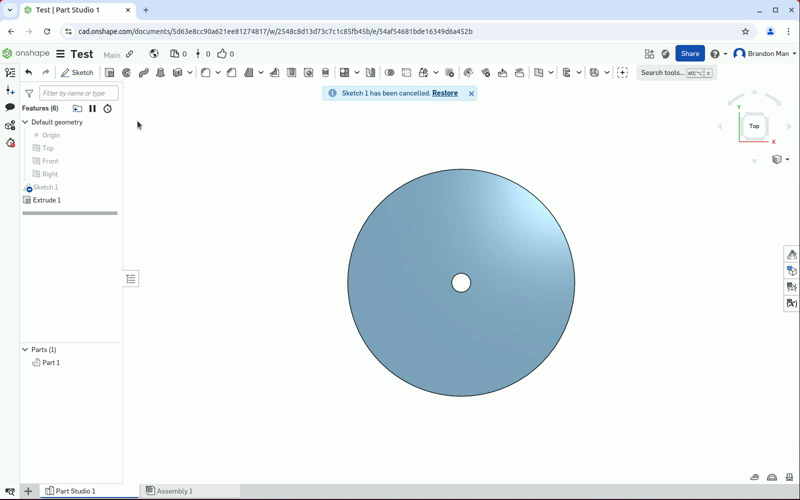
key(shift+h)
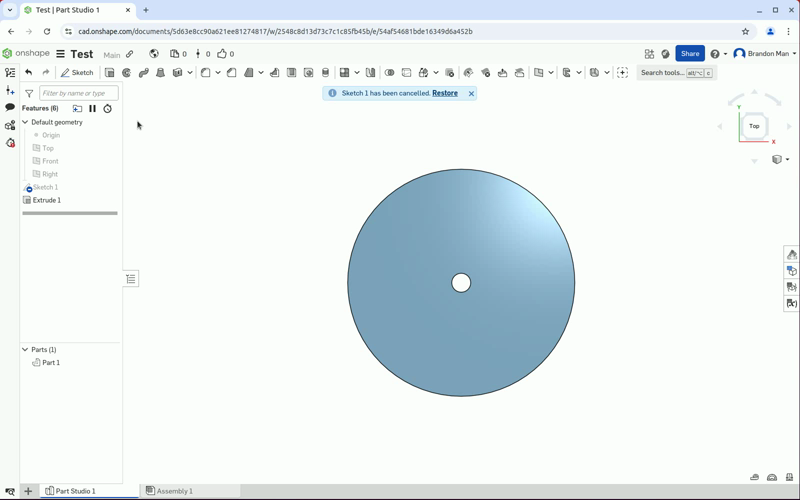
mouse_move(73, 189)
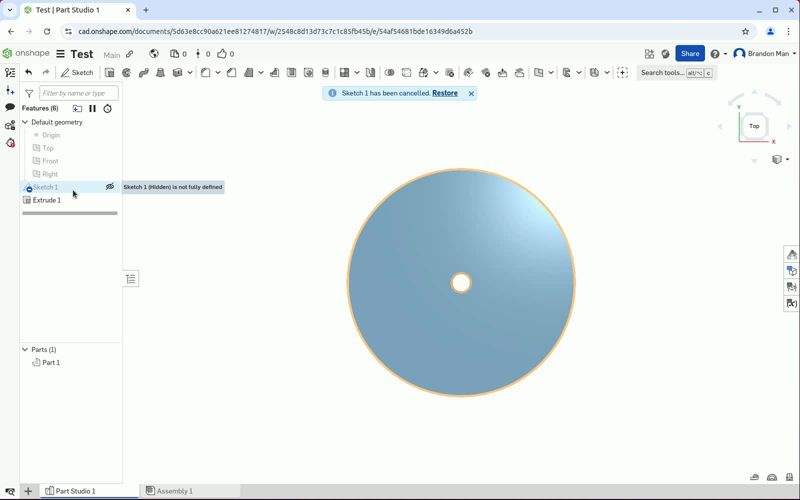
click(73, 189)
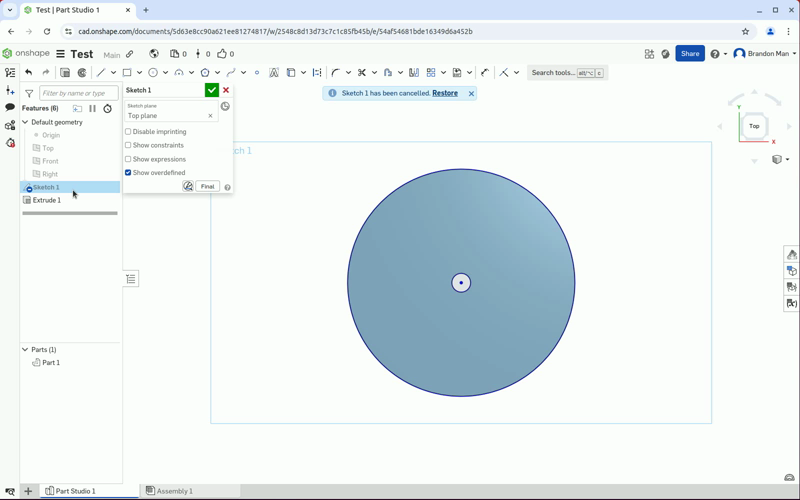
mouse_move(229, 92)
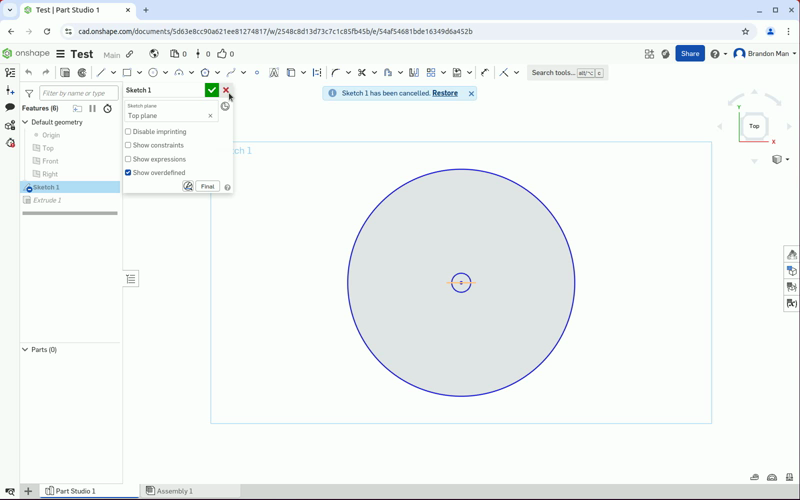
click(229, 92)
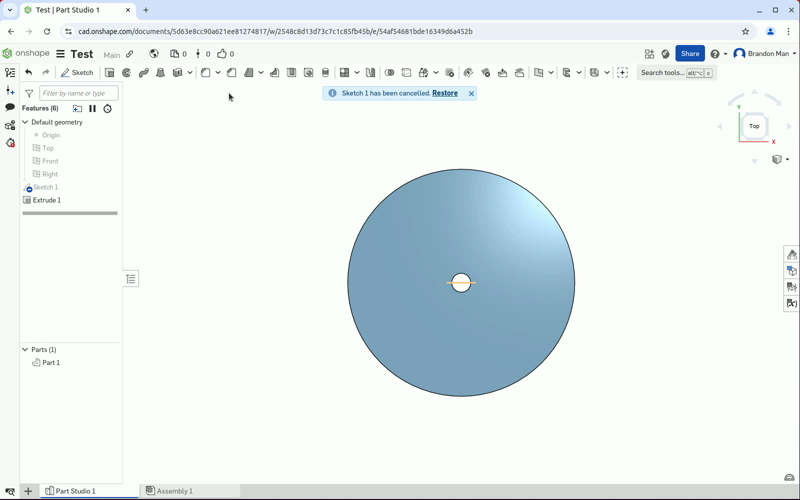
mouse_move(541, 75)
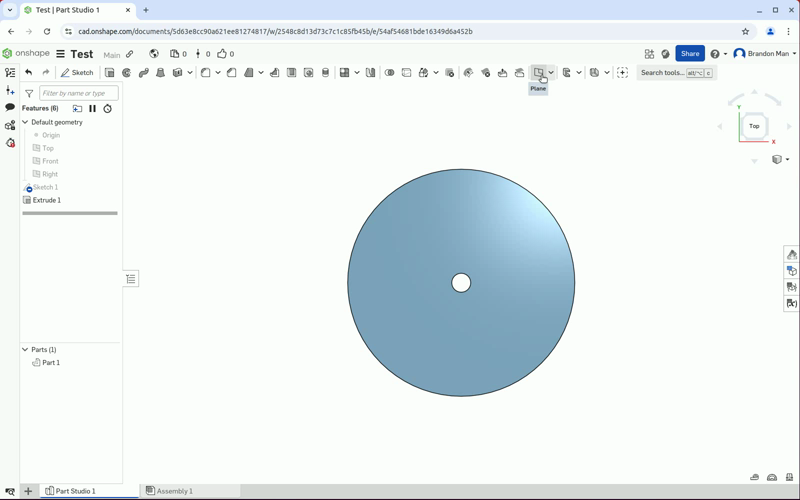
click(541, 75)
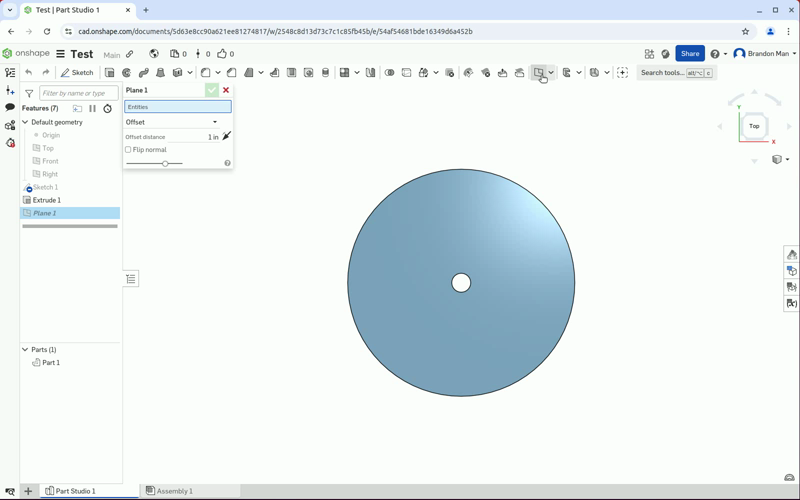
mouse_move(73, 150)
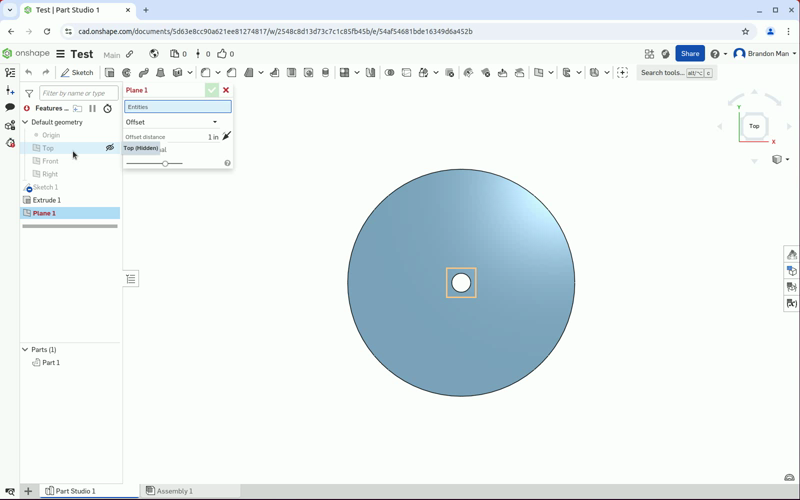
click(73, 150)
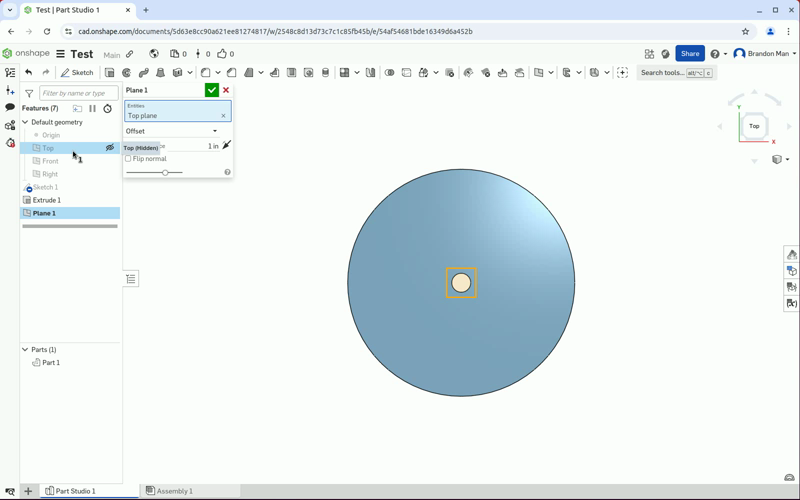
key(tab, 2)
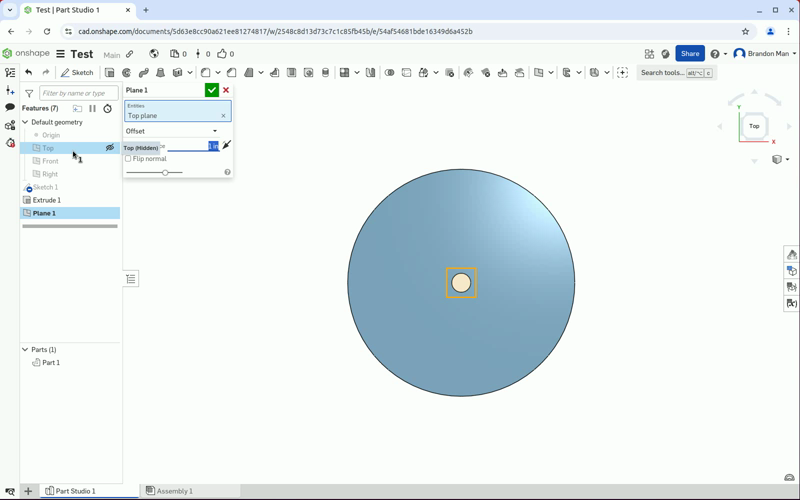
text(6.008)
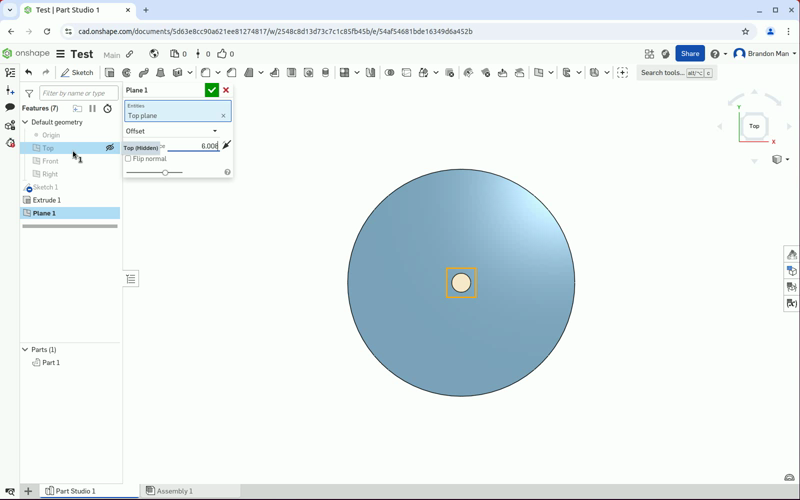
key(enter, 2)
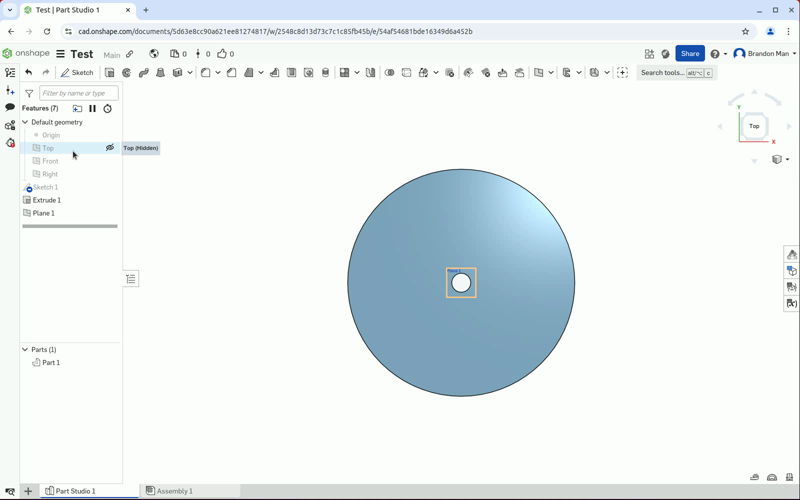
key(shift+s)
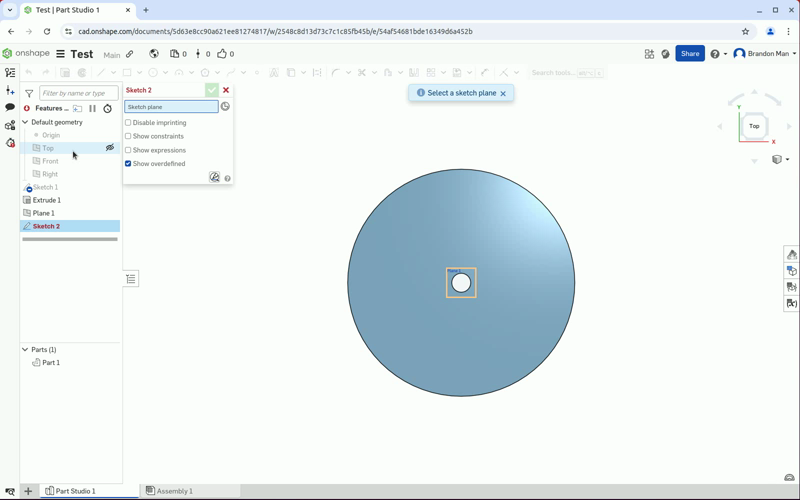
mouse_move(73, 215)
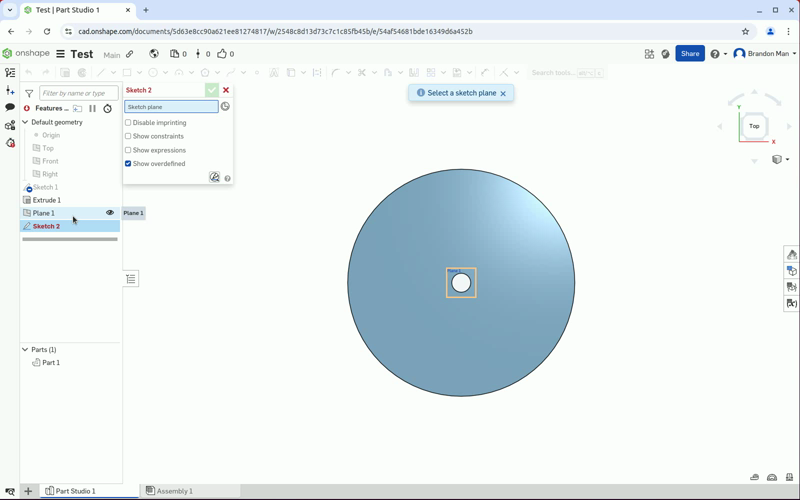
click(73, 215)
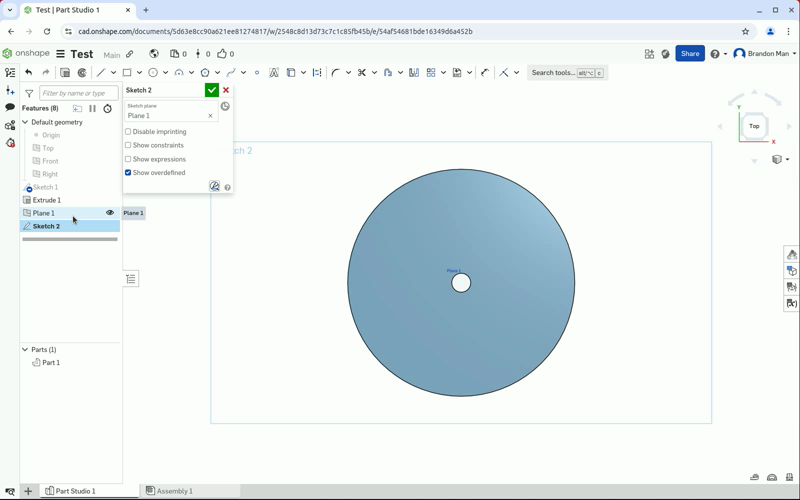
mouse_move(73, 352)
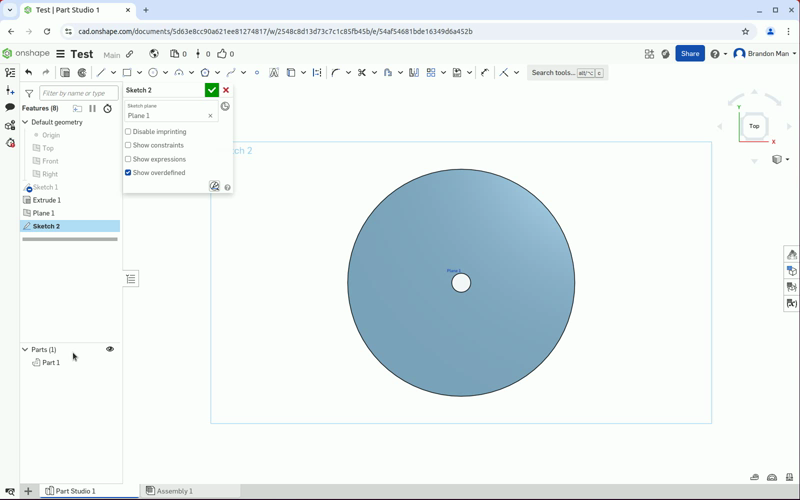
key(y)
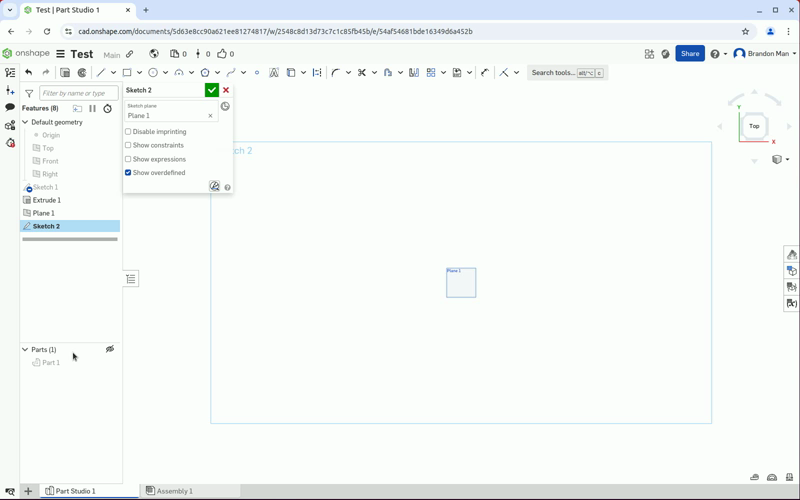
key(l)
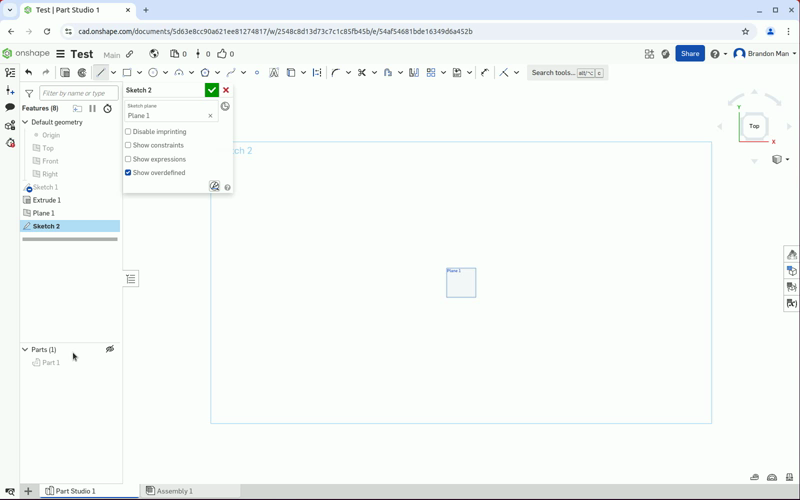
key_down(shift)
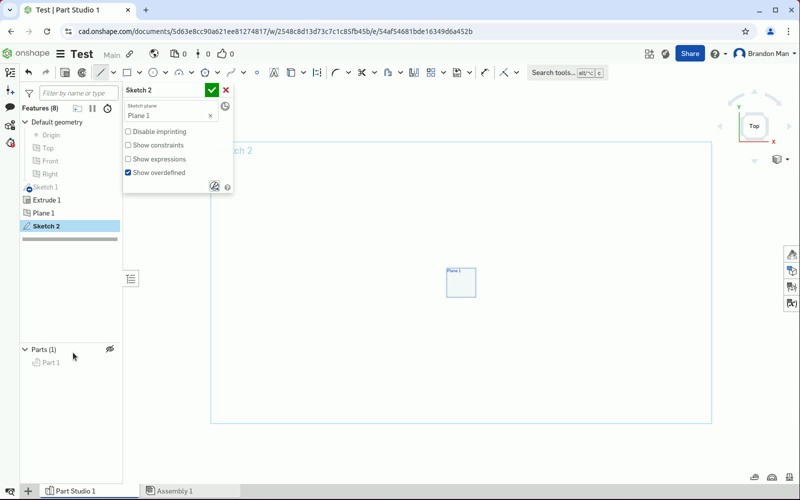
mouse_move(437, 372)
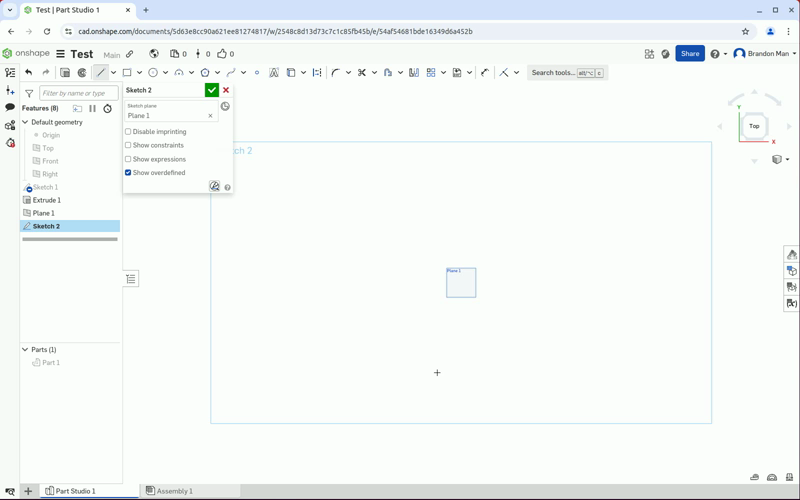
click(437, 372)
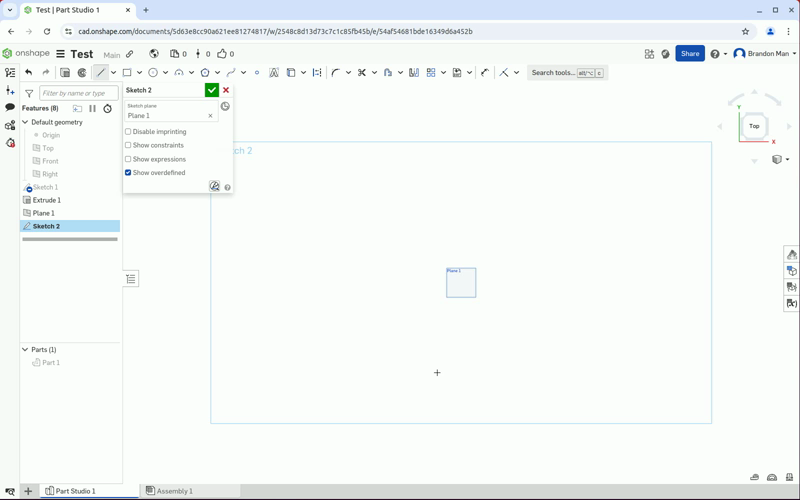
key_up(shift)
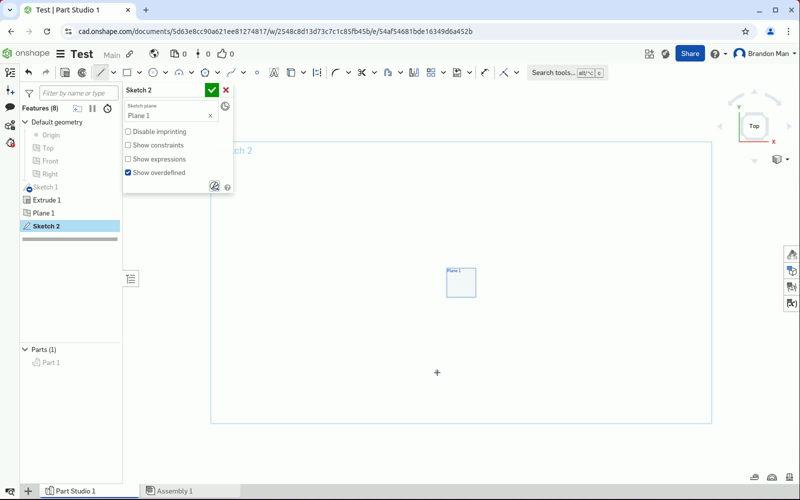
key_down(shift)
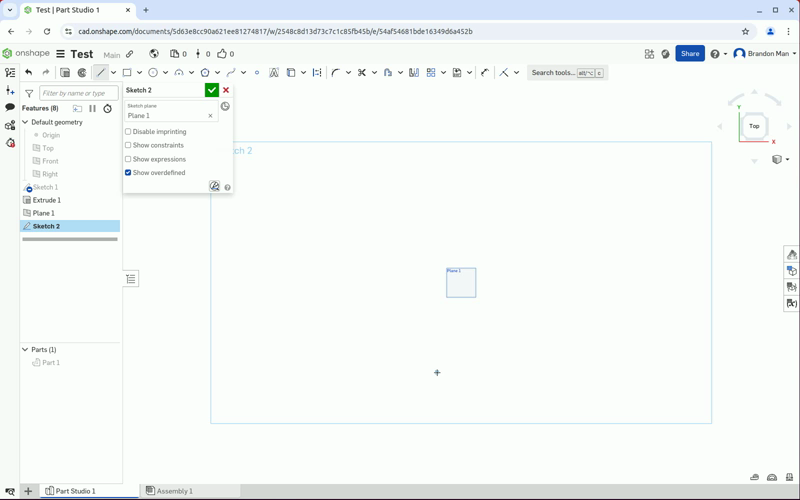
mouse_move(504, 372)
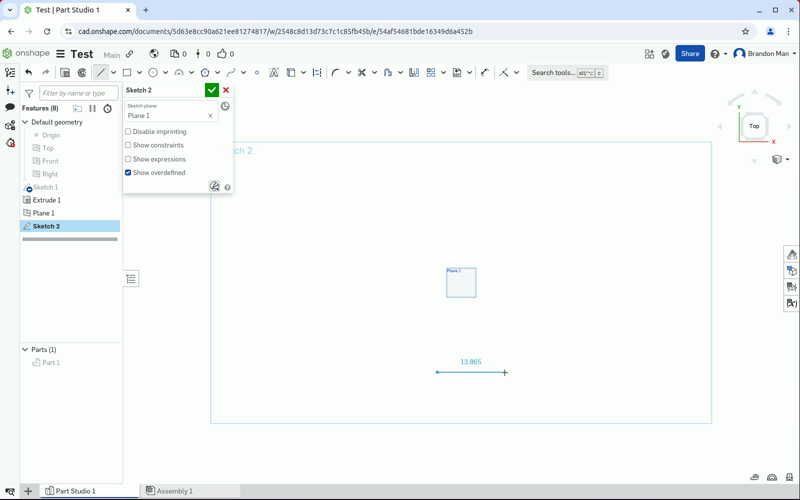
click(504, 372)
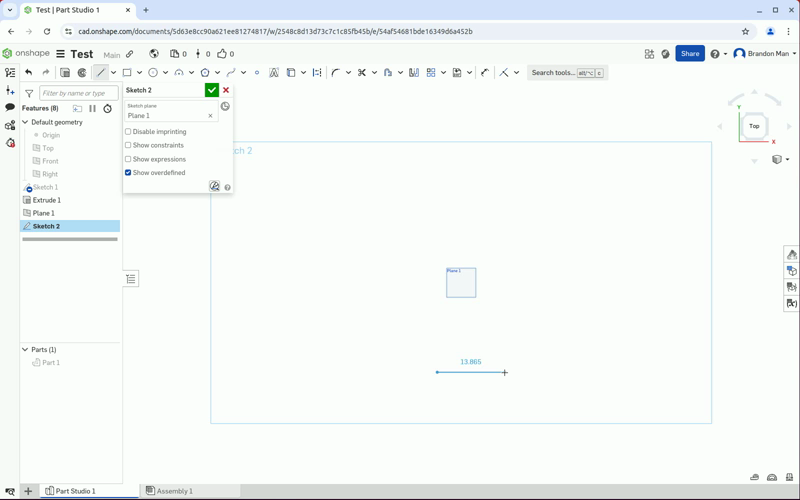
key_up(shift)
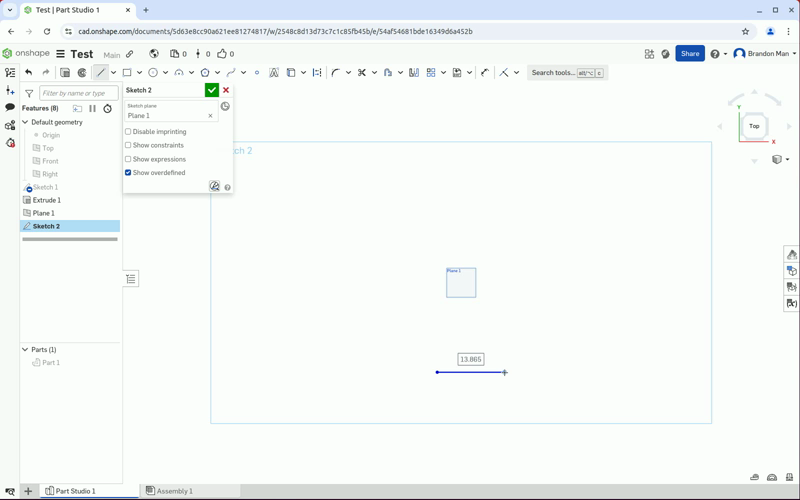
key_down(shift)
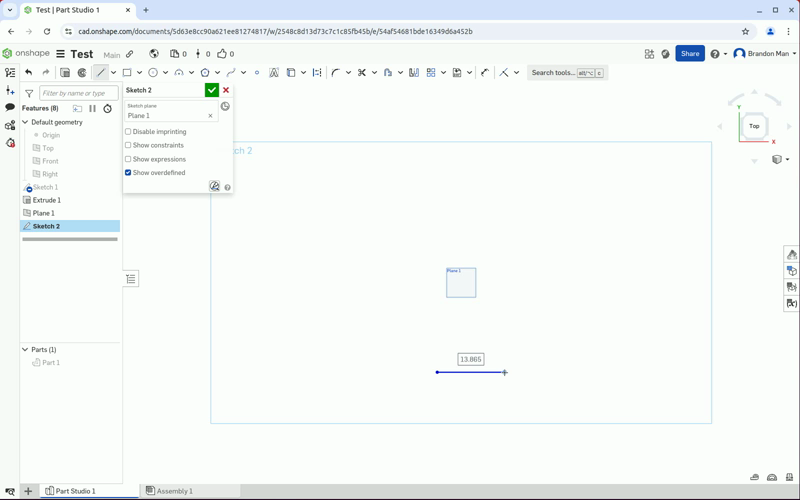
mouse_move(461, 311)
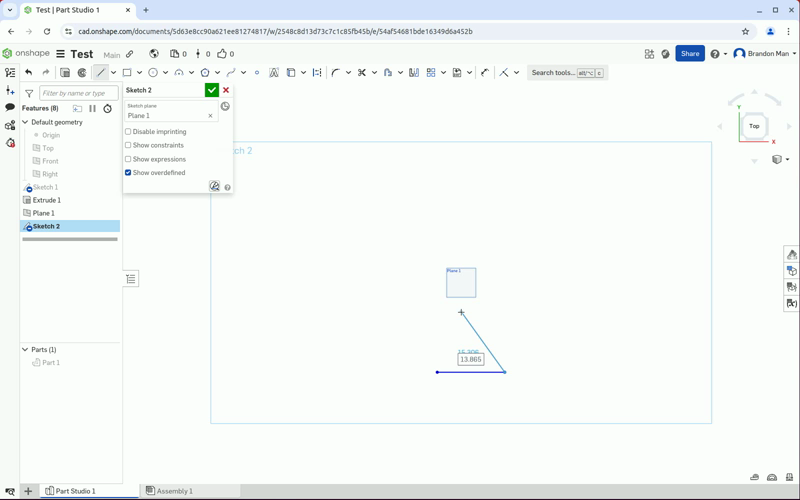
click(461, 311)
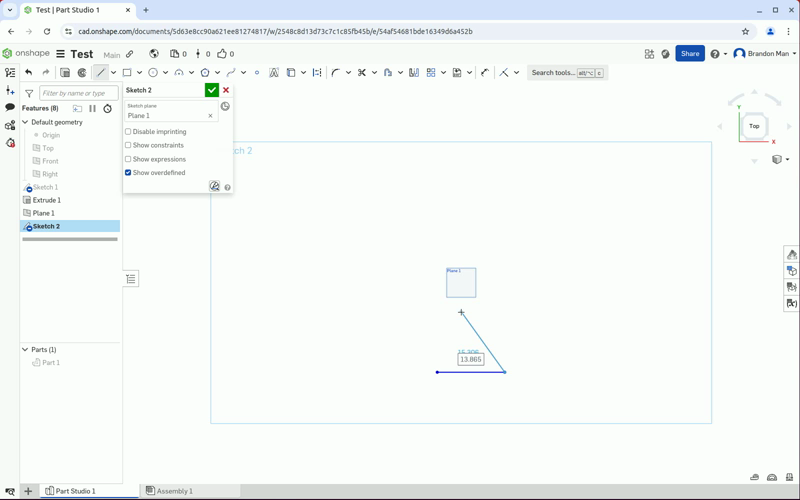
key_up(shift)
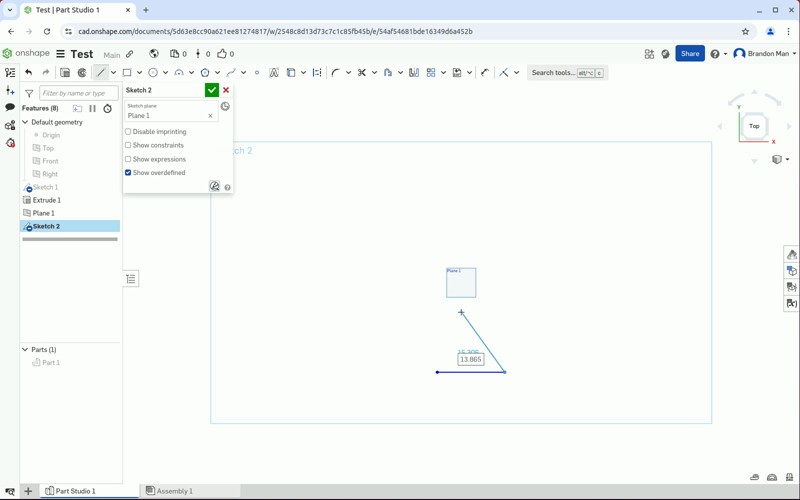
key_down(shift)
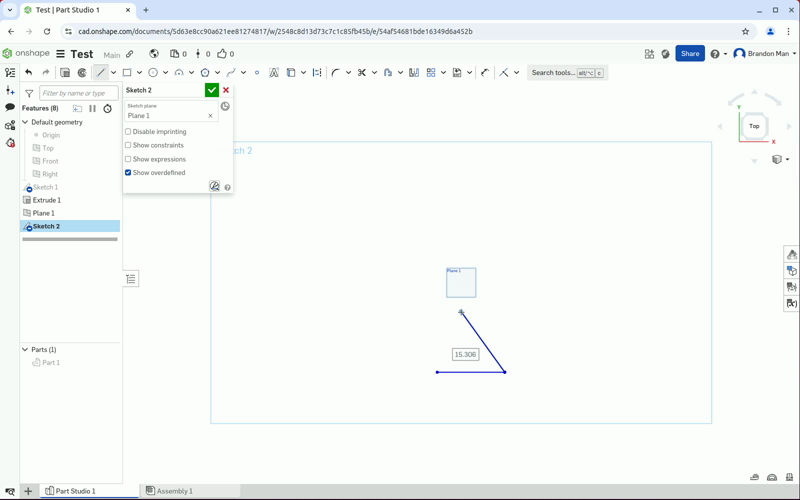
mouse_move(437, 372)
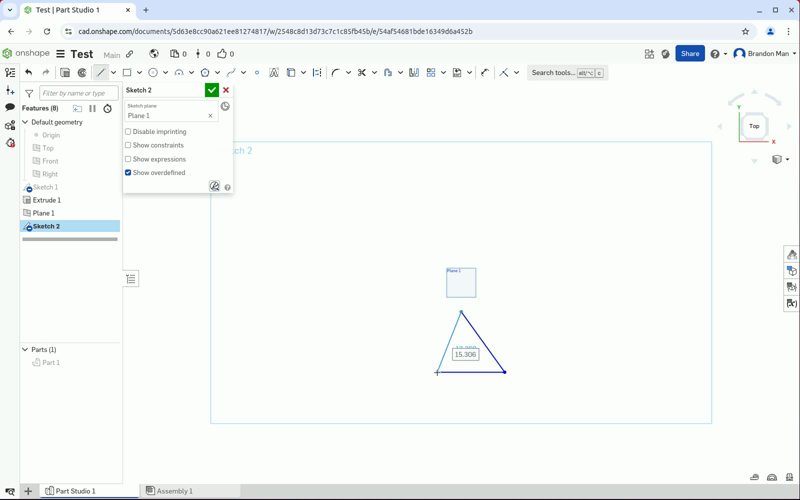
key_up(shift)
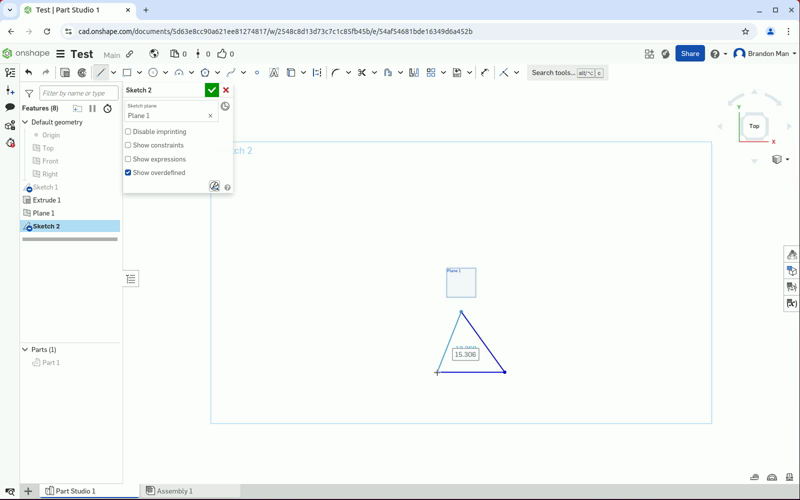
click(437, 372)
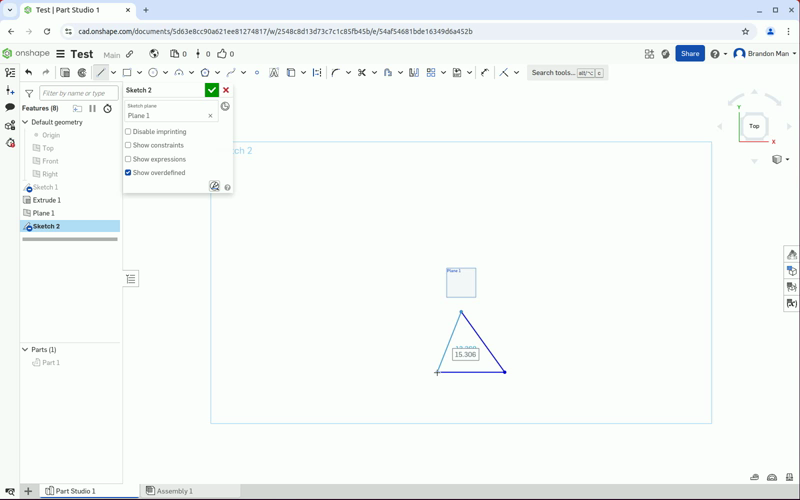
key(esc)
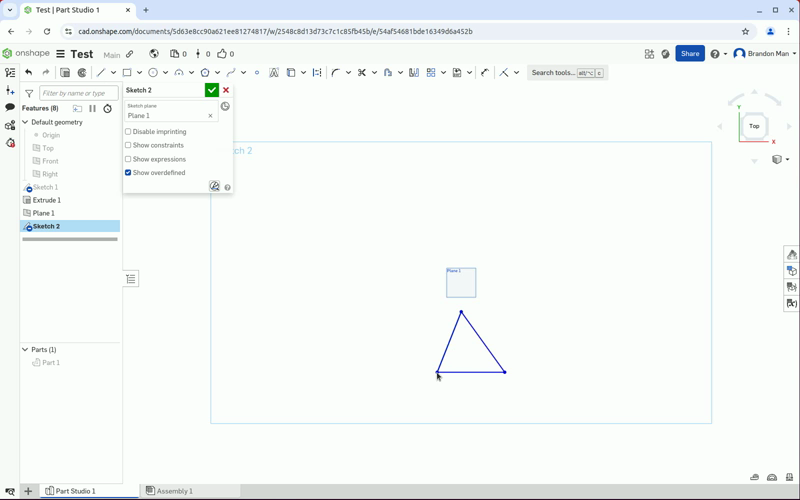
mouse_move(470, 368)
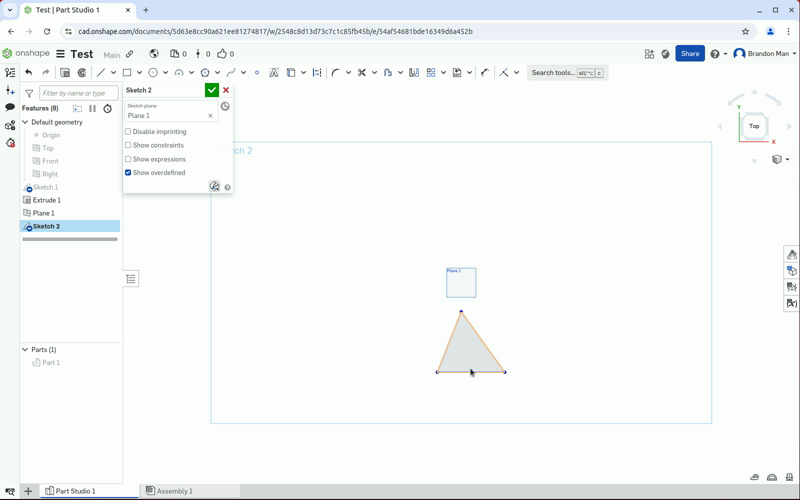
click(470, 368)
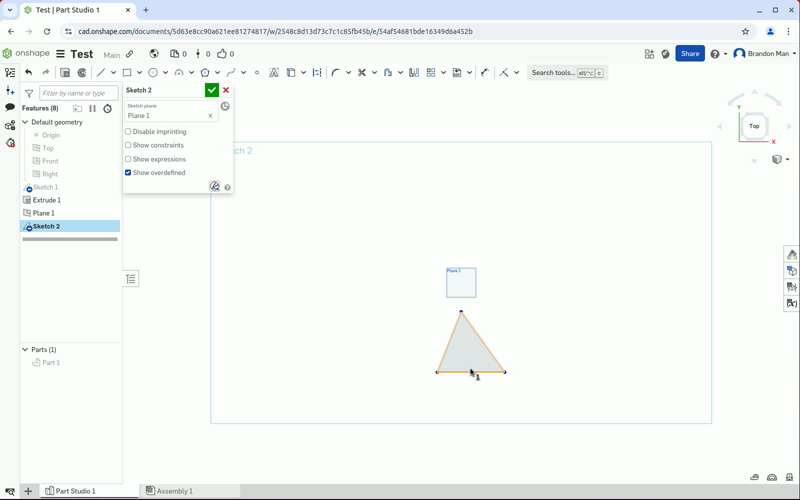
mouse_move(73, 352)
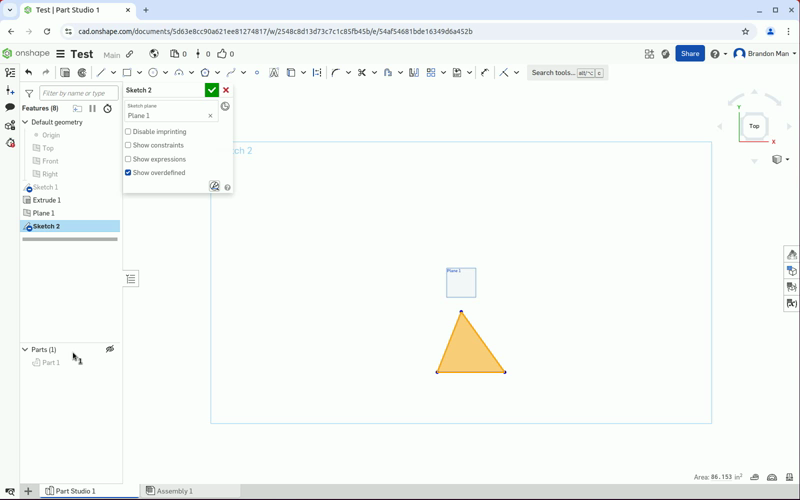
key(shift+y)
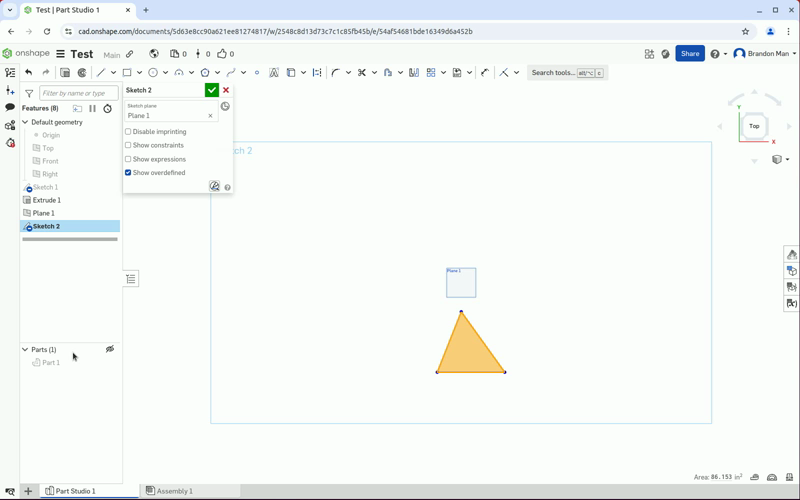
key(shift+e)
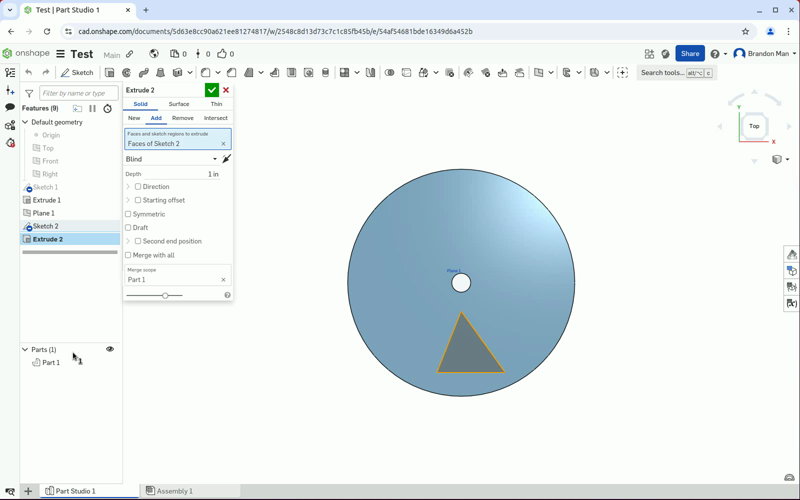
mouse_move(143, 106)
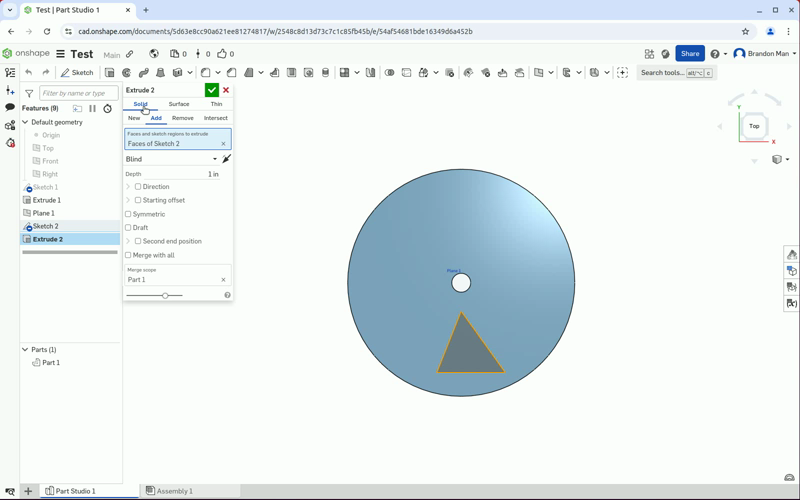
click(143, 106)
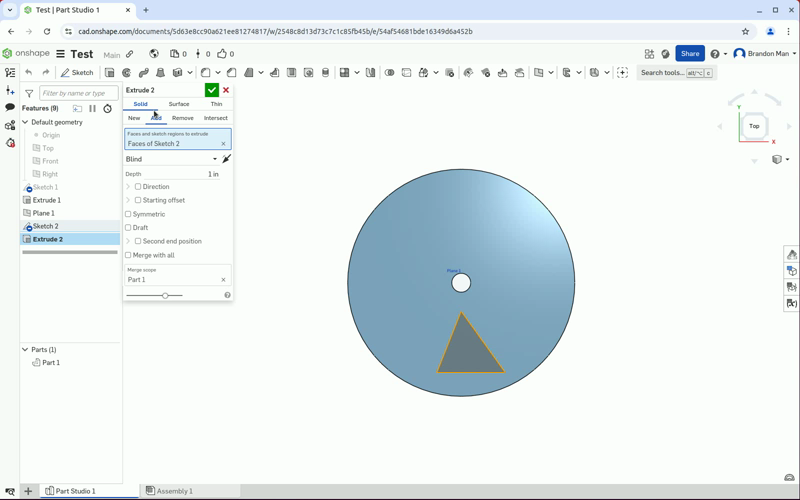
mouse_move(186, 120)
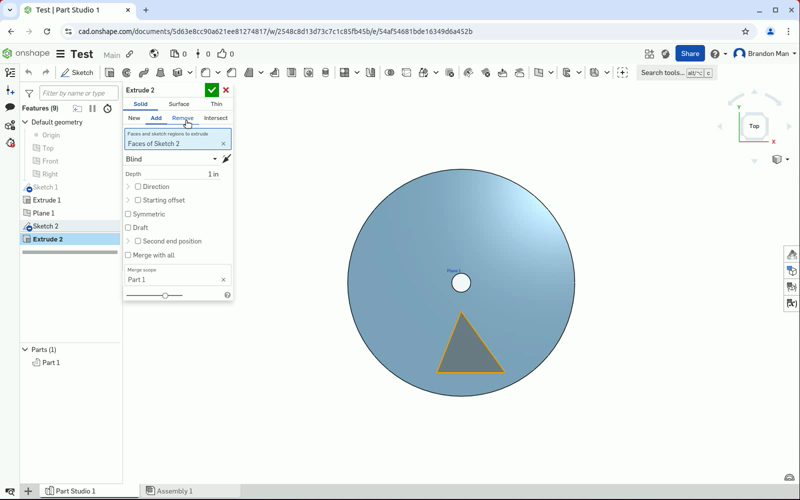
click(186, 120)
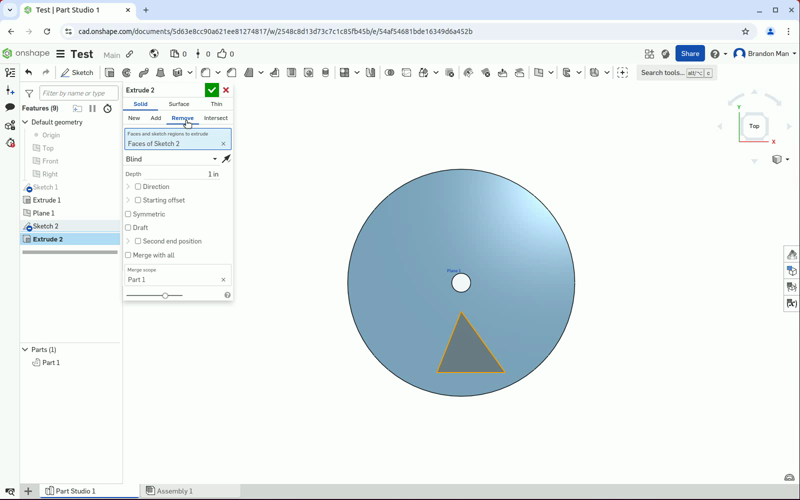
key(tab, 4)
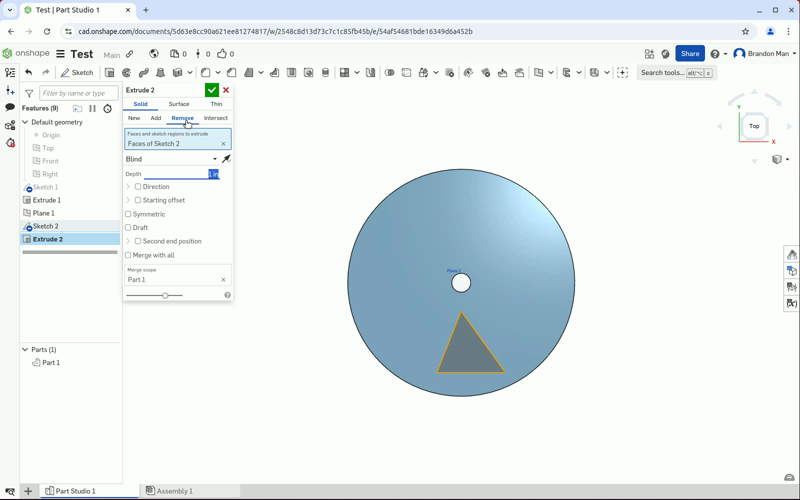
text(6.018)
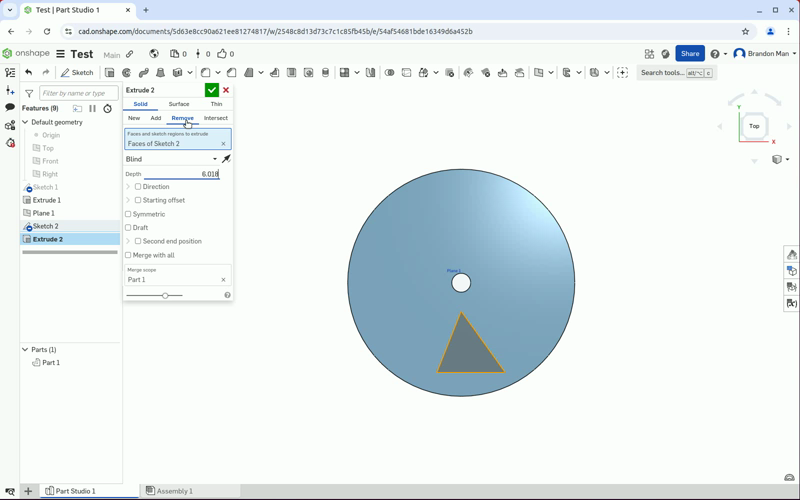
key(tab, 6)
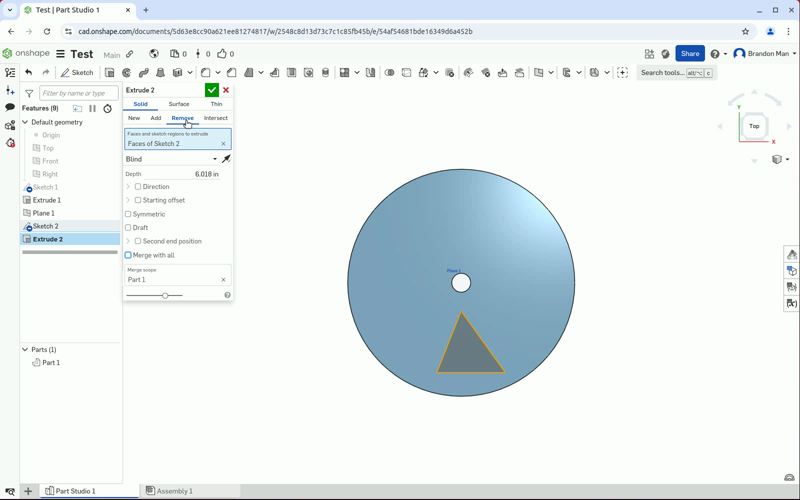
key(space)
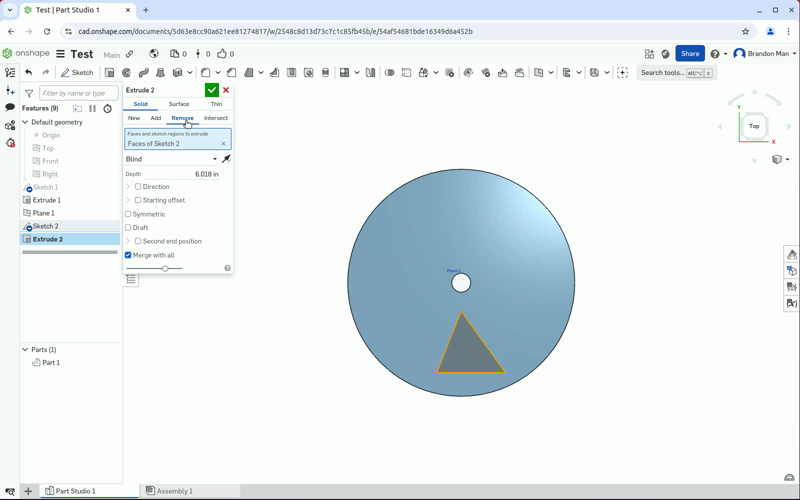
key(enter)
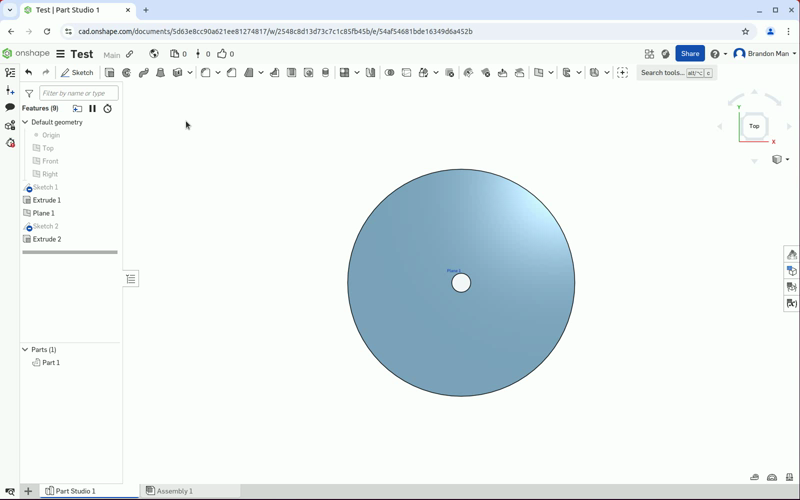
key(shift+h)
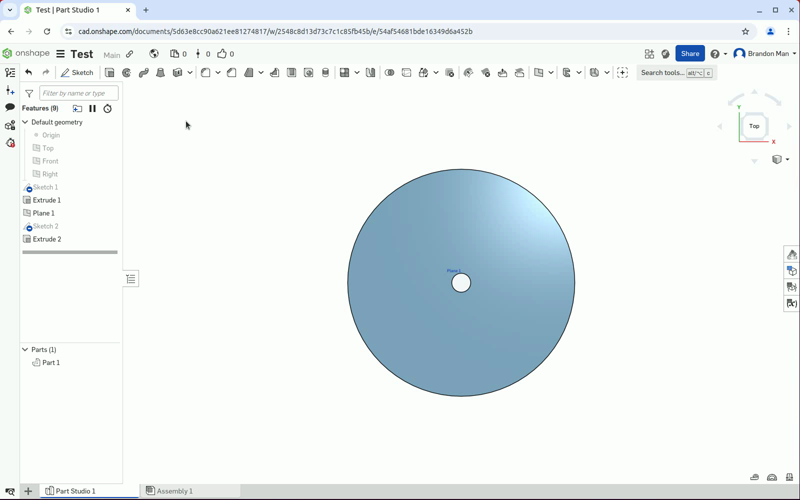
key(shift+h)
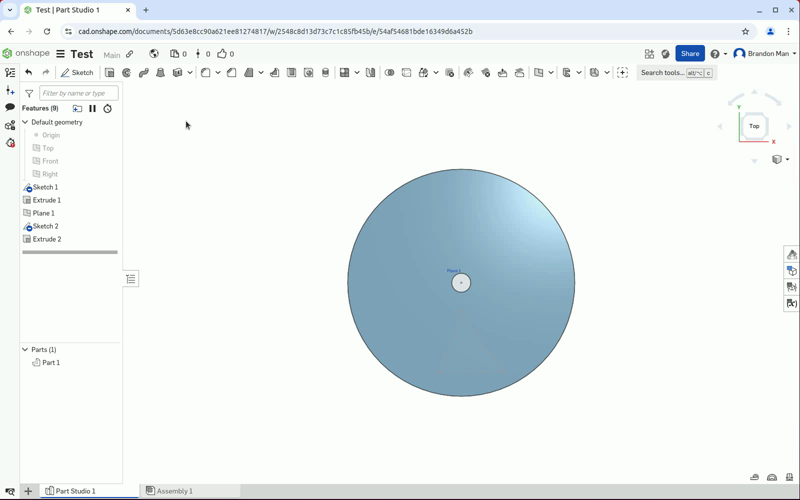
key(shift+7)
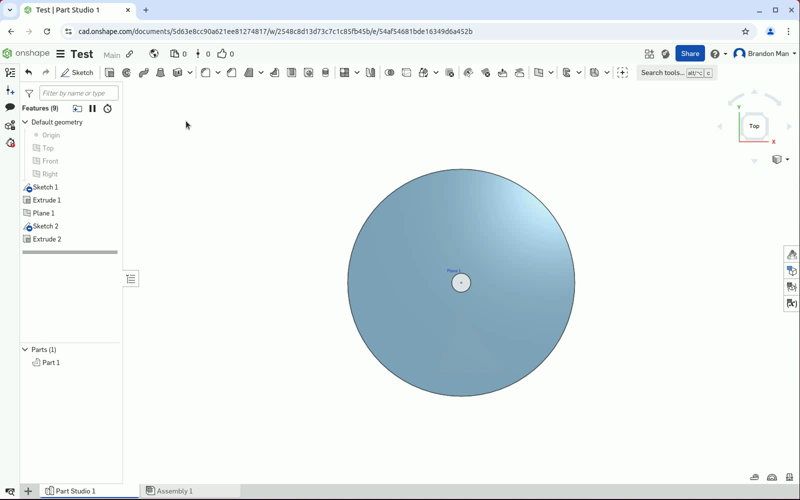
key(up, 3)
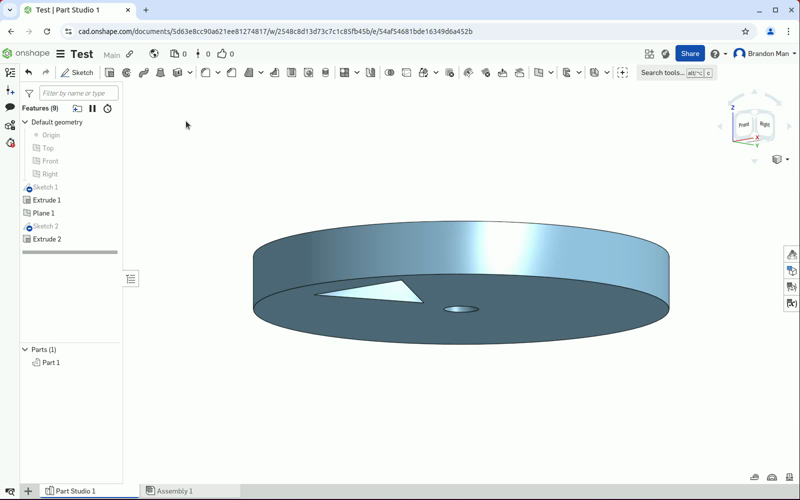
key(left, 3)
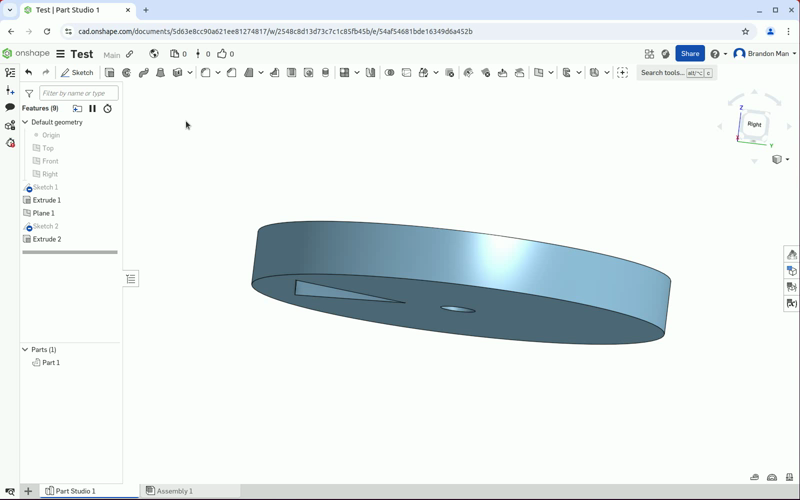
key(right, 3)
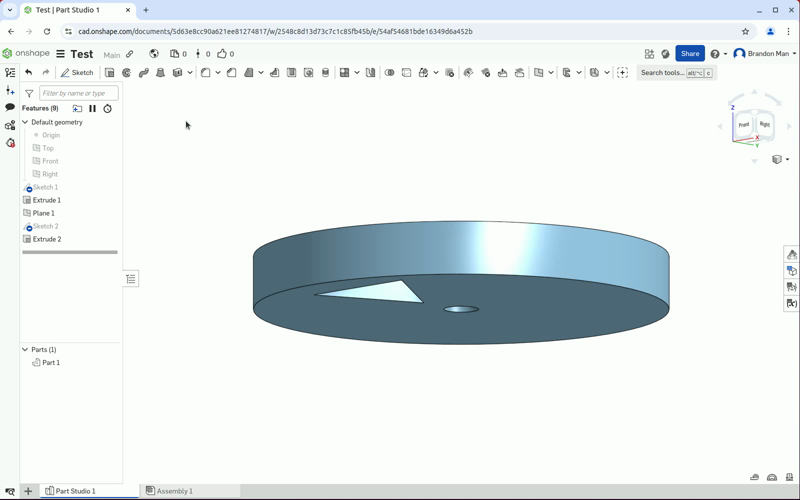
key(down, 3)
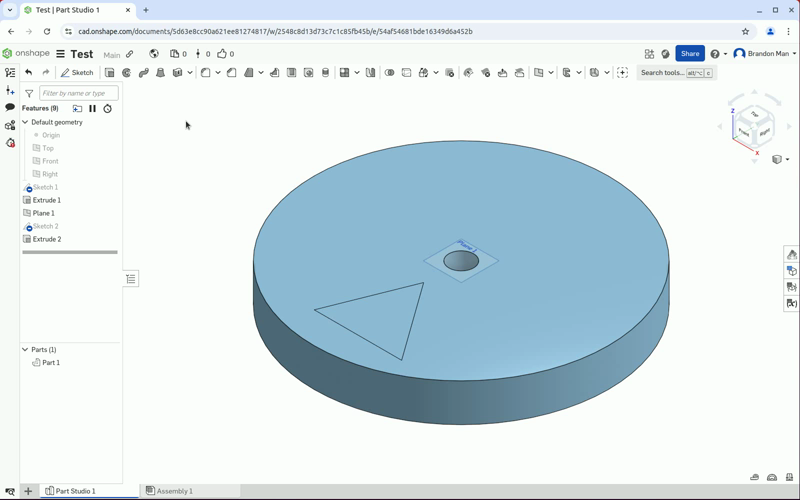
mouse_move(73, 189)
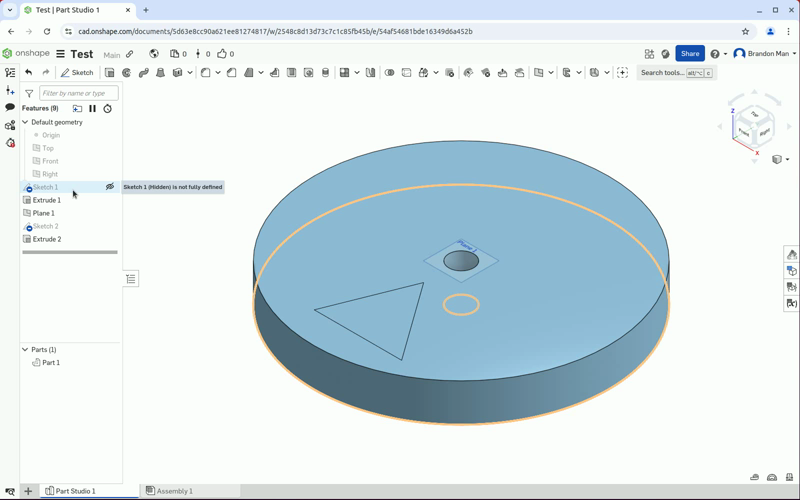
click(73, 189)